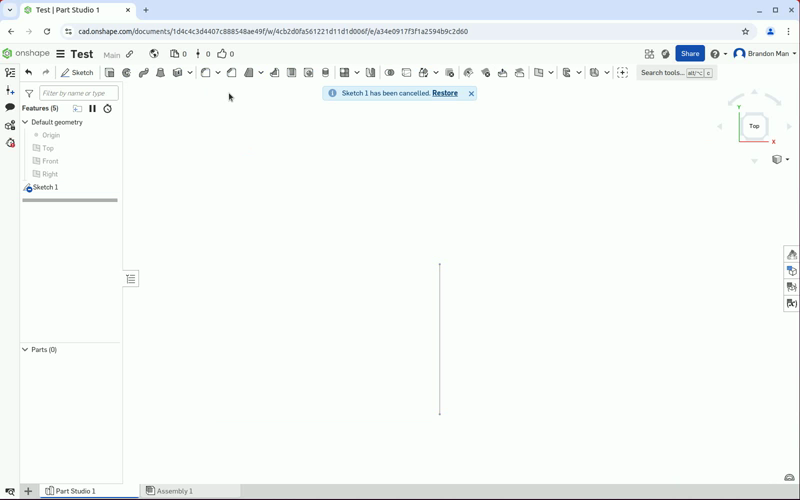
key(shift+h)
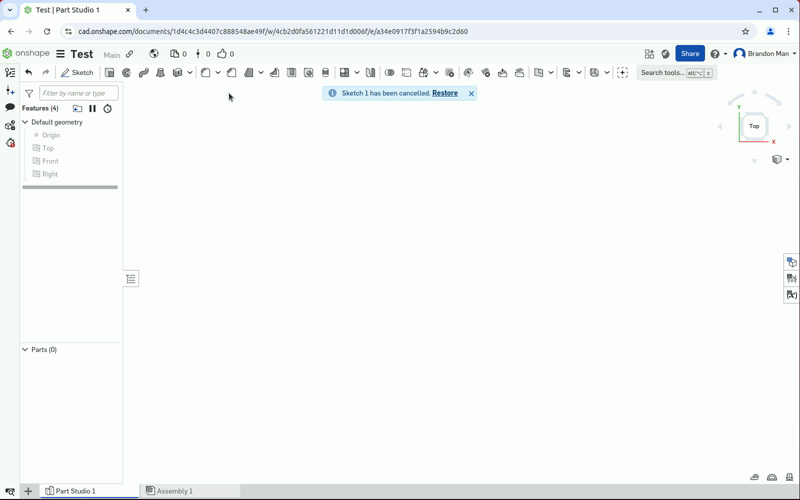
mouse_move(73, 352)
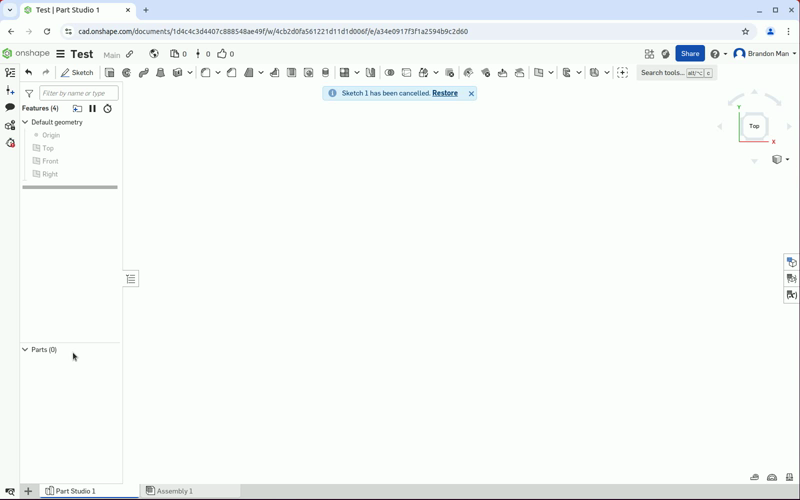
key(y)
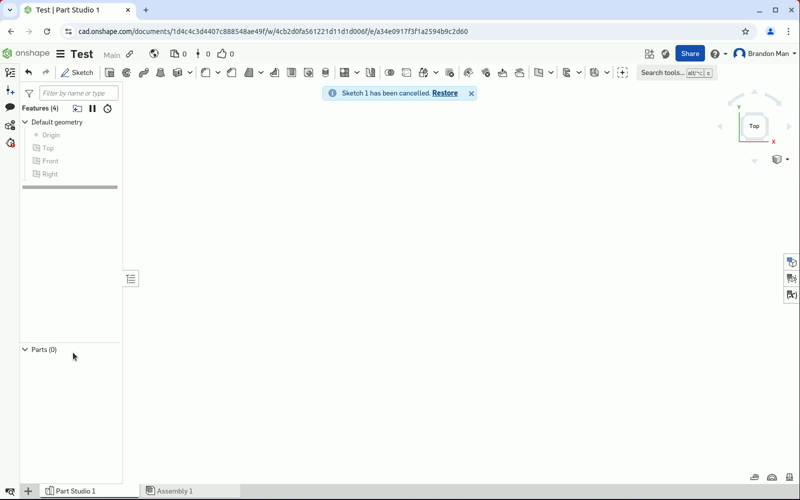
key(shift+p)
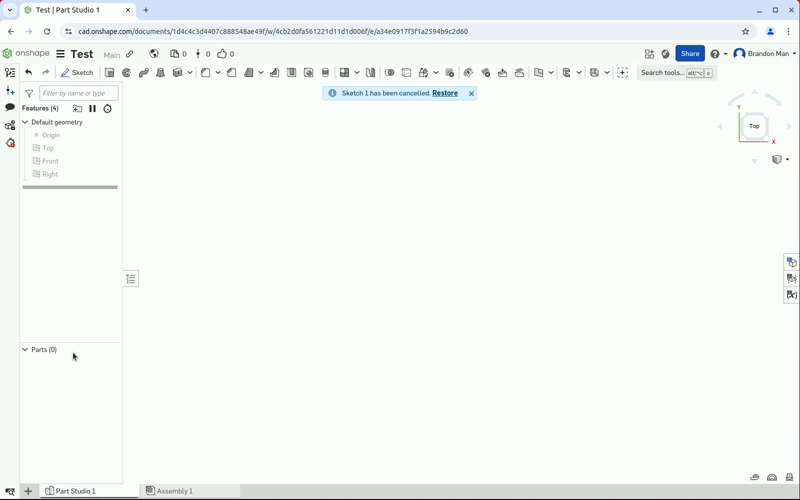
key(space)
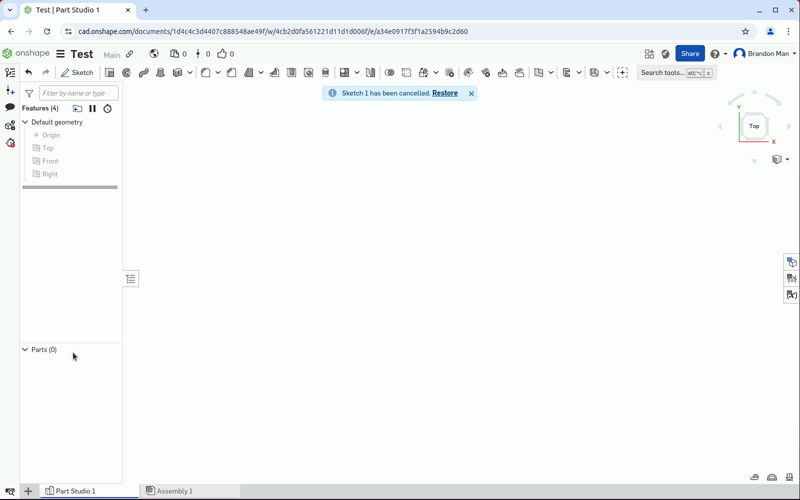
key_down(shift)
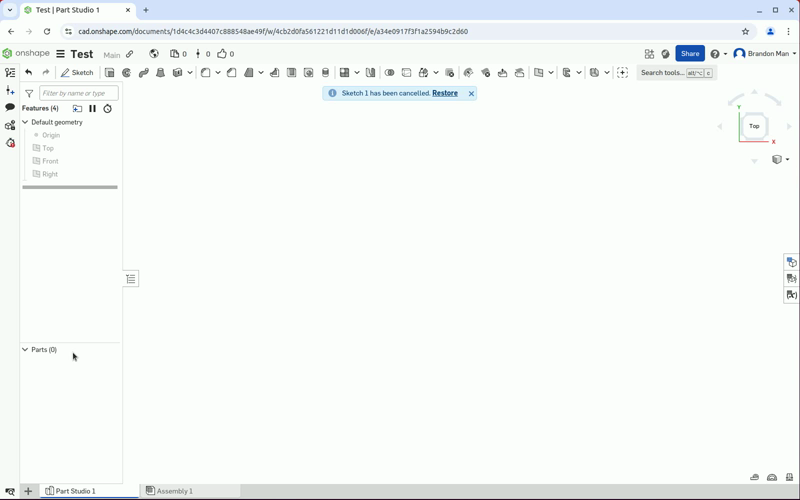
key(up)
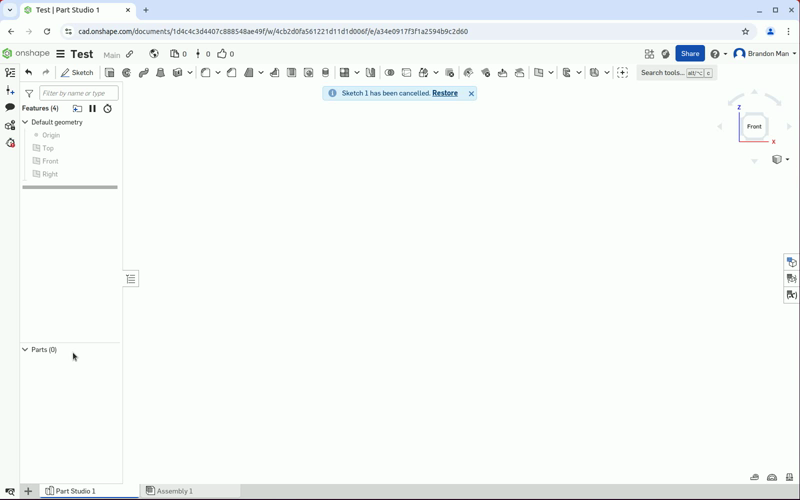
key_up(shift)
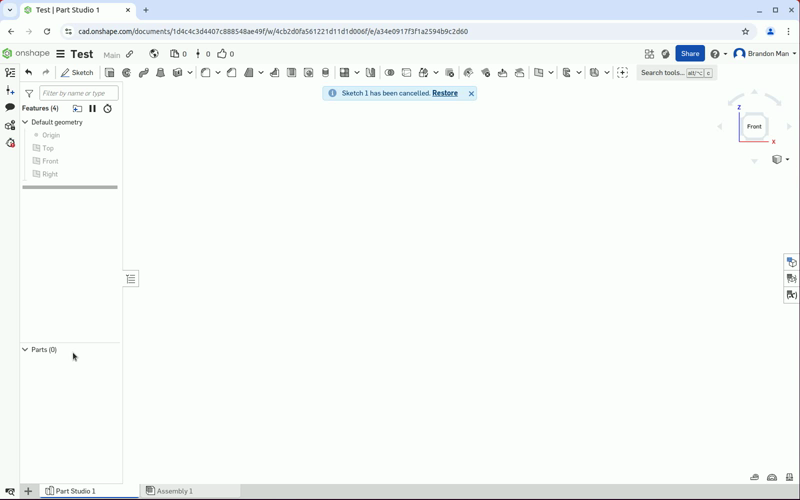
mouse_move(73, 352)
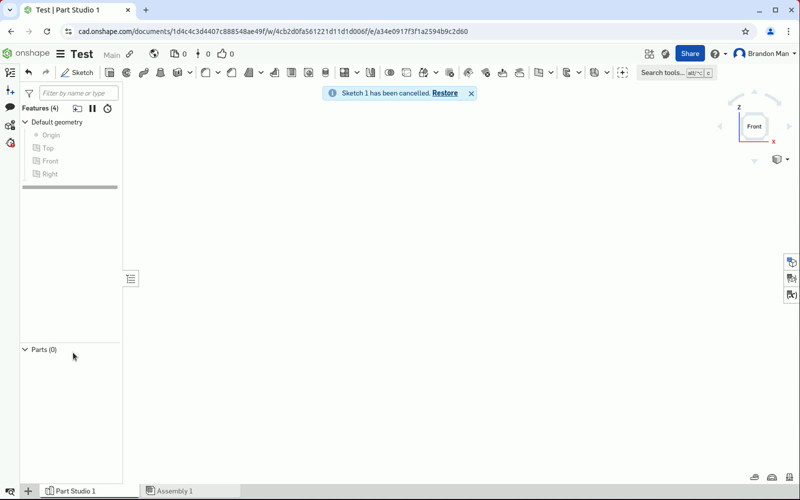
key(shift+y)
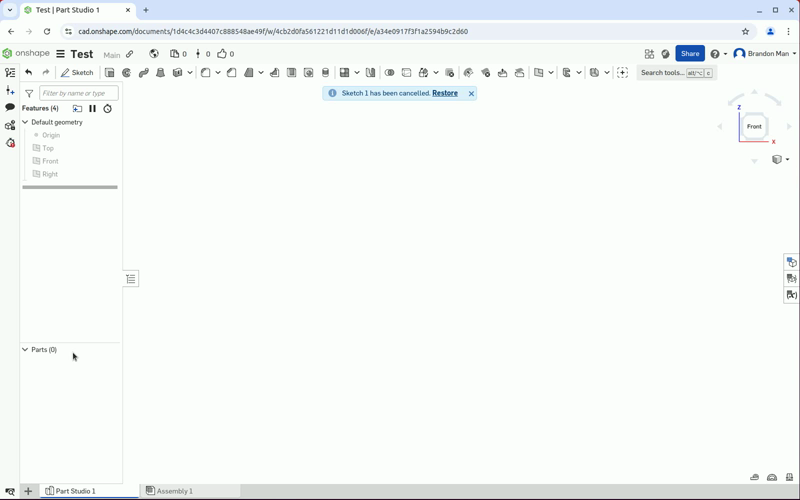
key(shift+s)
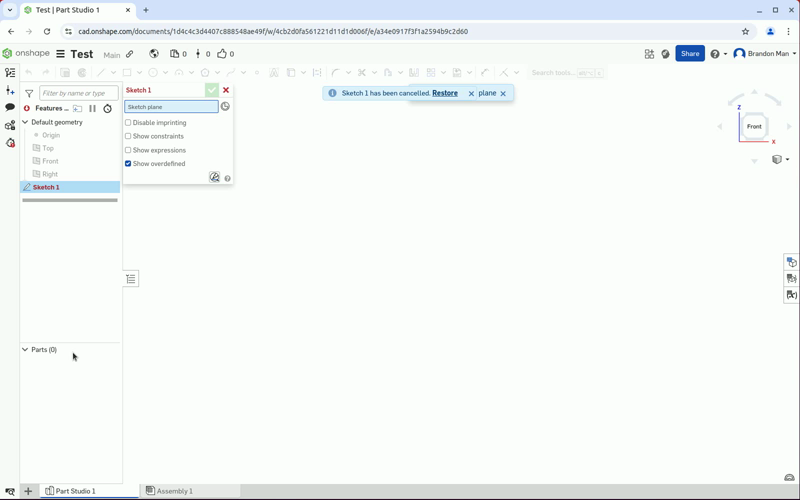
mouse_move(73, 163)
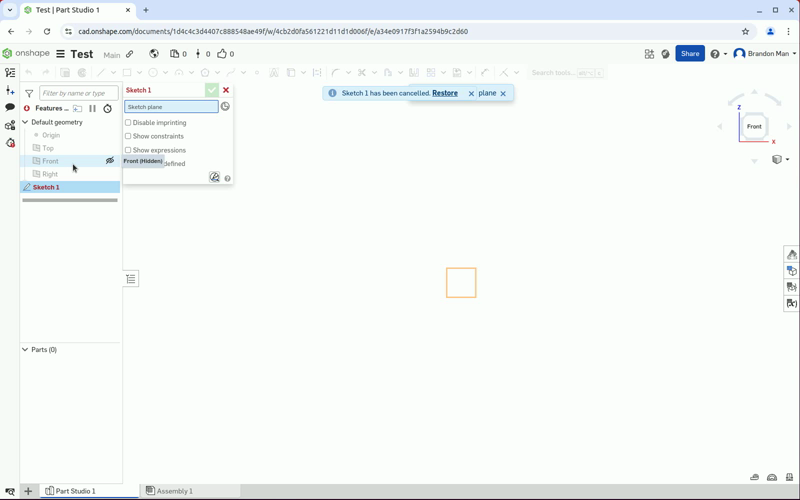
click(73, 163)
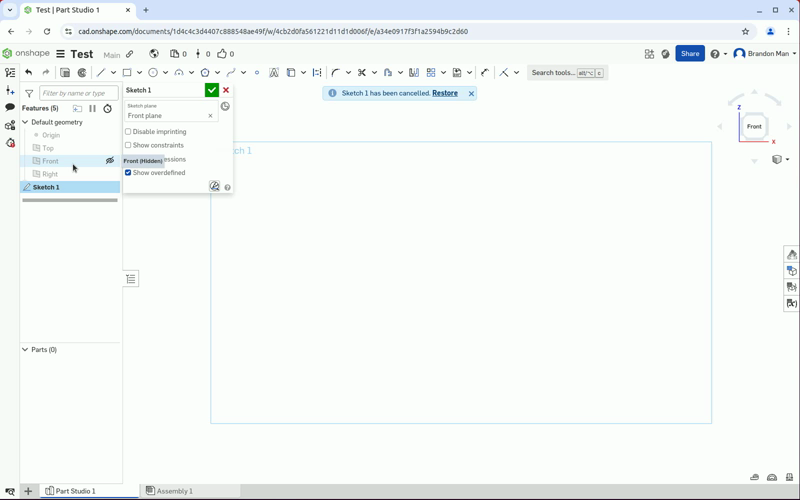
mouse_move(73, 352)
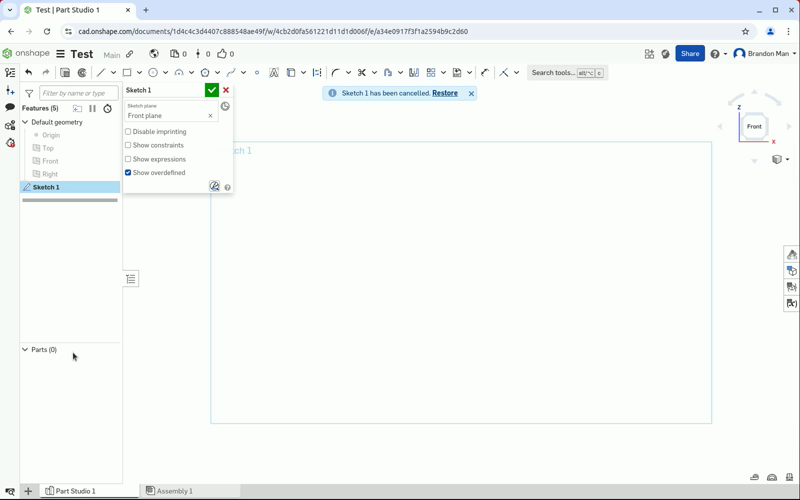
key(y)
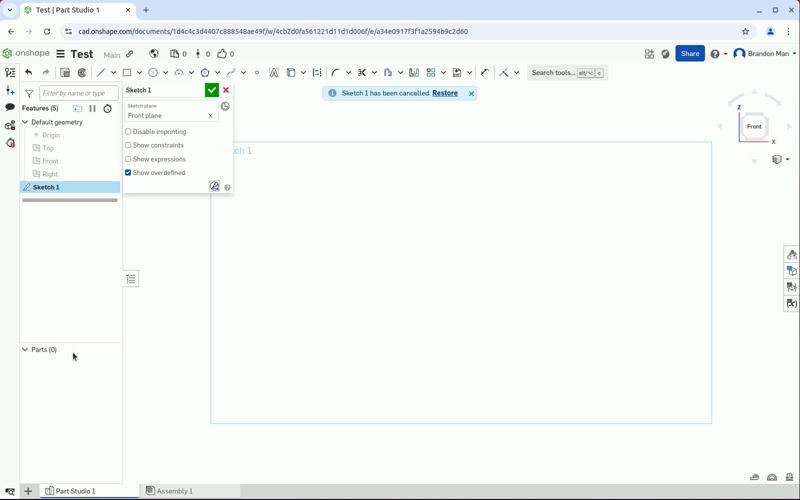
key(l)
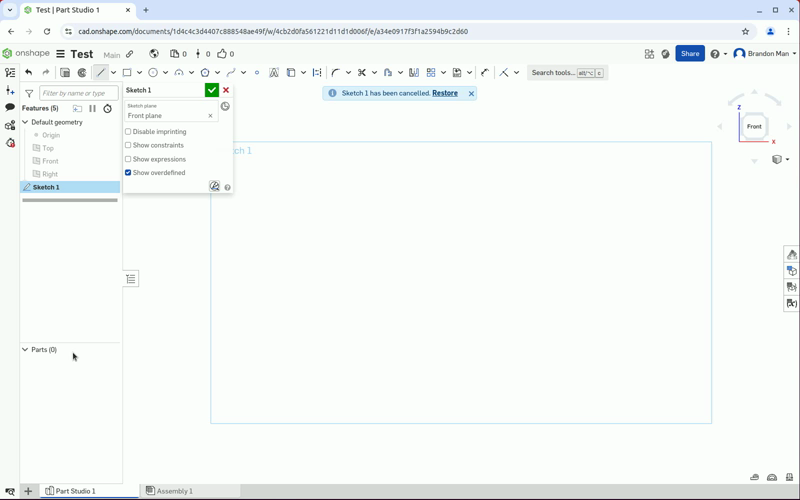
key_down(shift)
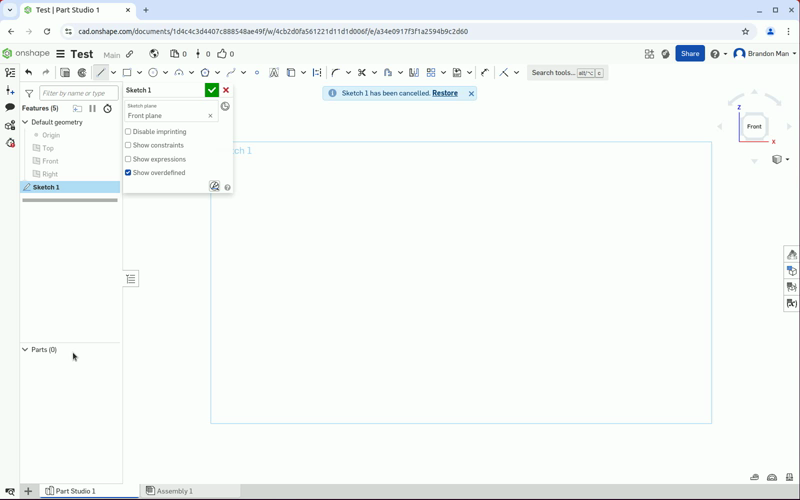
mouse_move(352, 255)
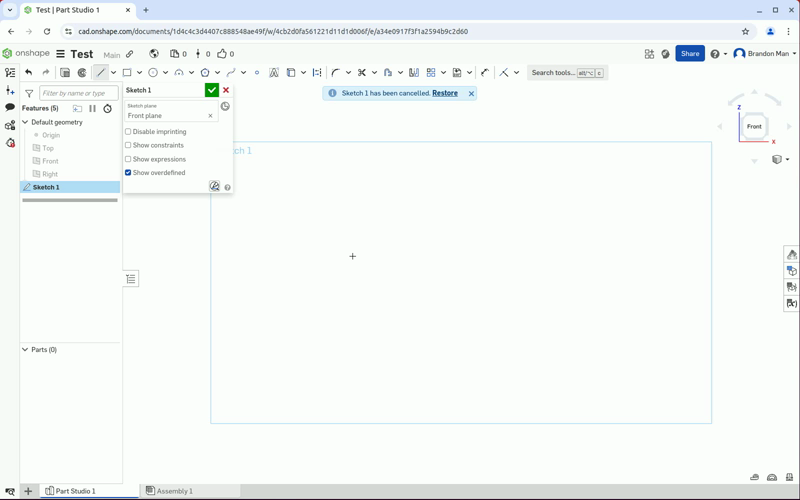
click(352, 255)
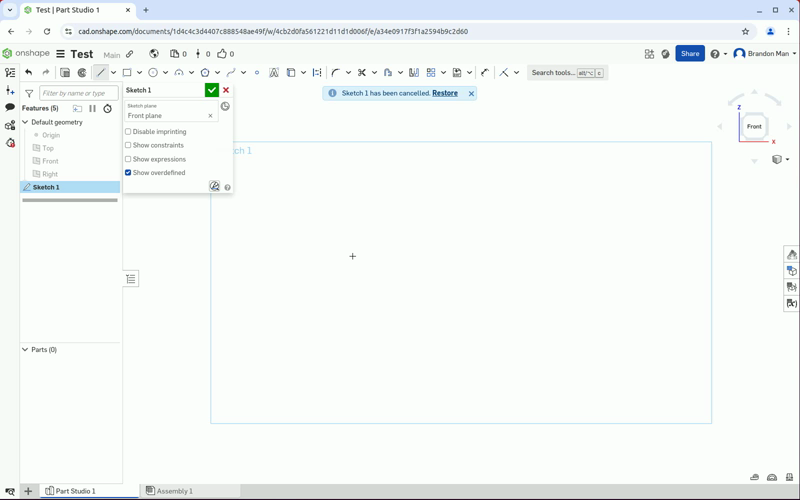
key_up(shift)
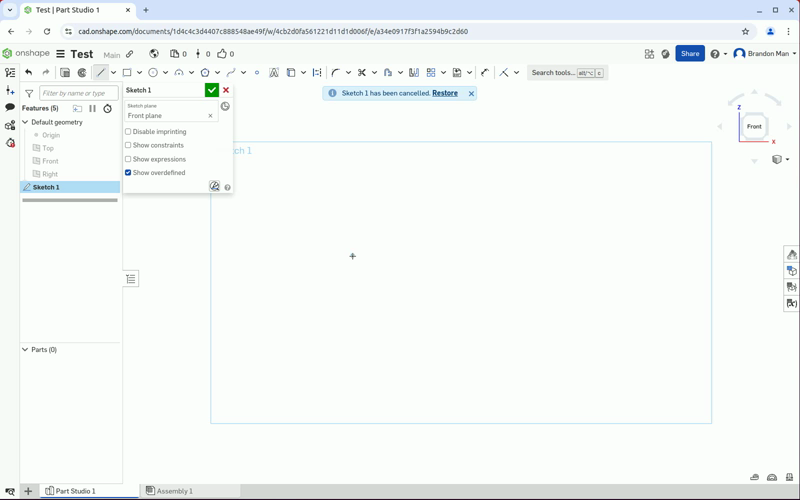
key_down(shift)
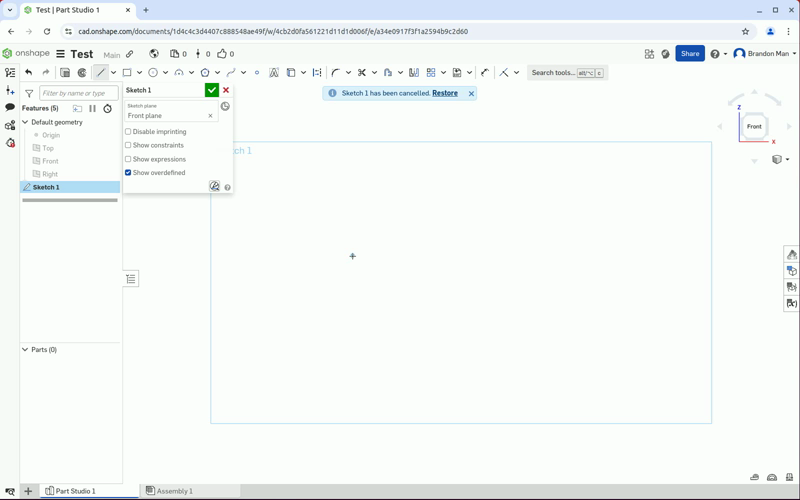
mouse_move(382, 255)
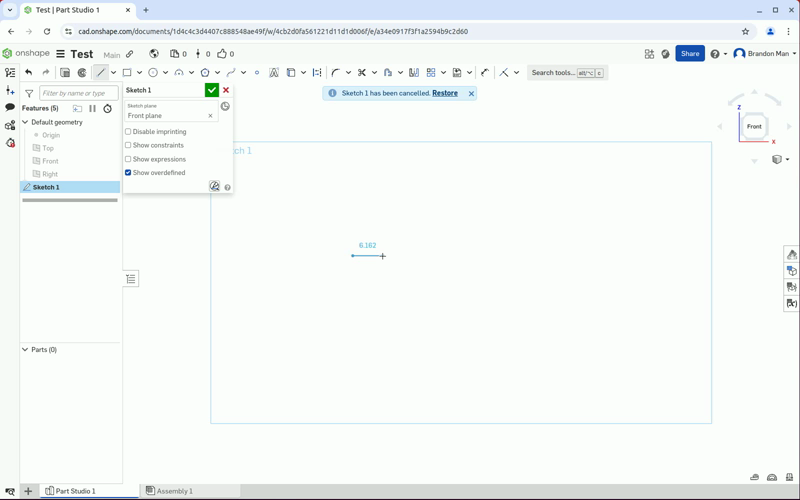
mouse_move(408, 255)
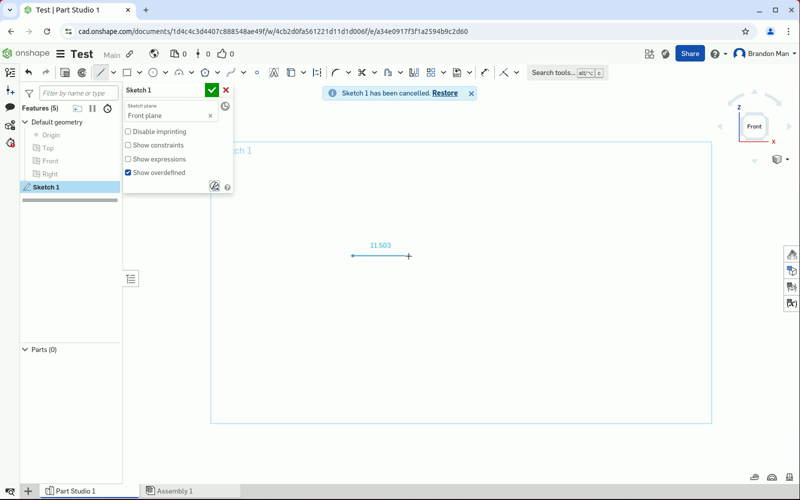
click(408, 255)
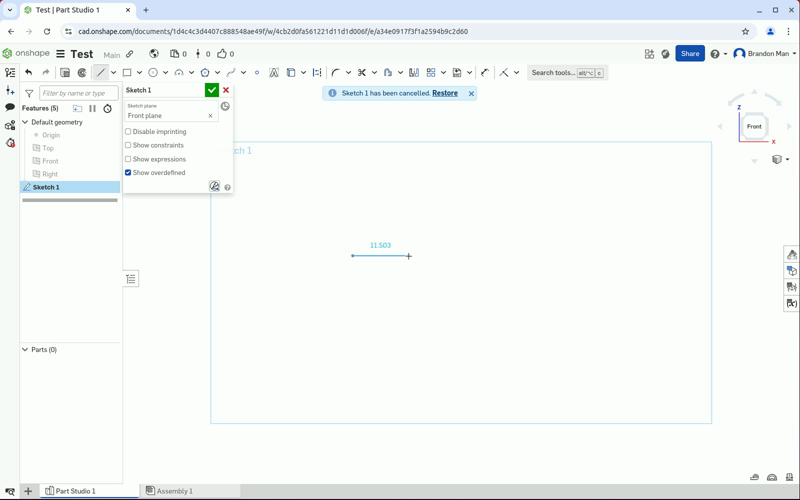
key_up(shift)
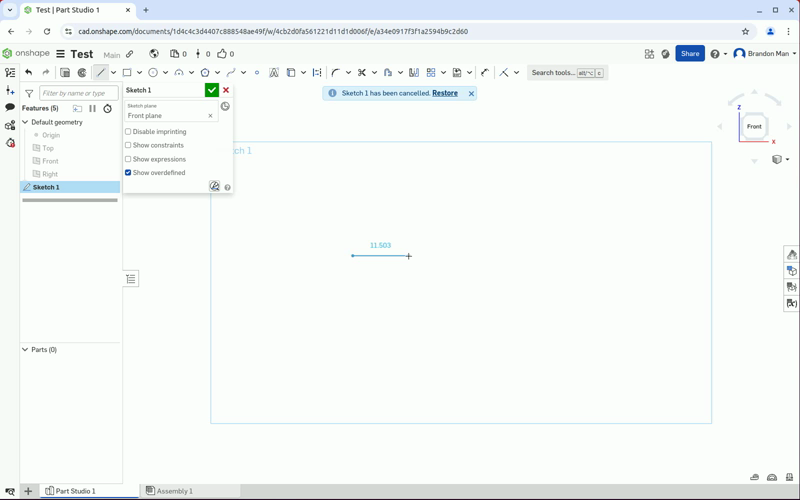
key_down(shift)
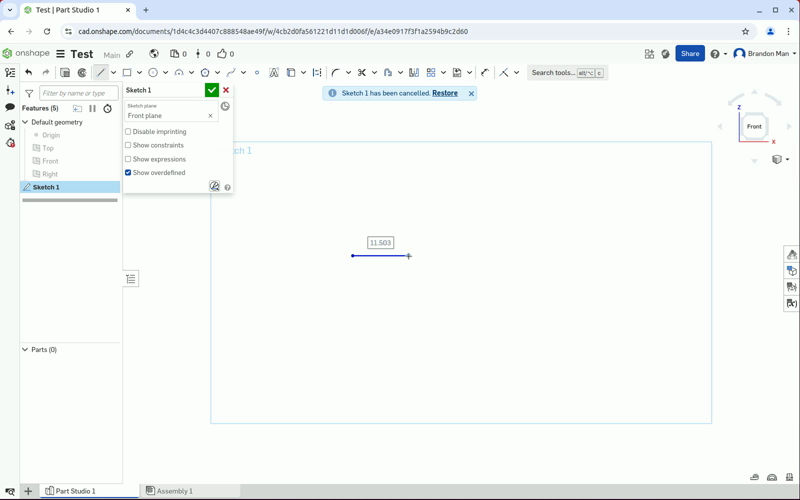
mouse_move(386, 200)
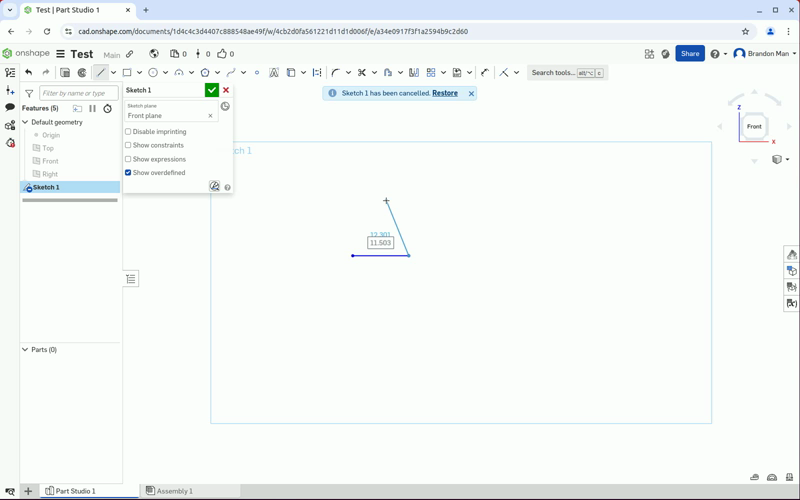
click(386, 200)
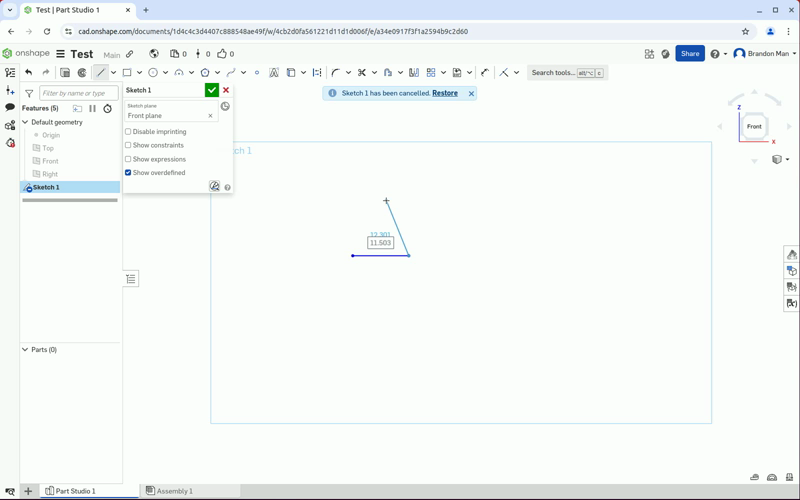
key_up(shift)
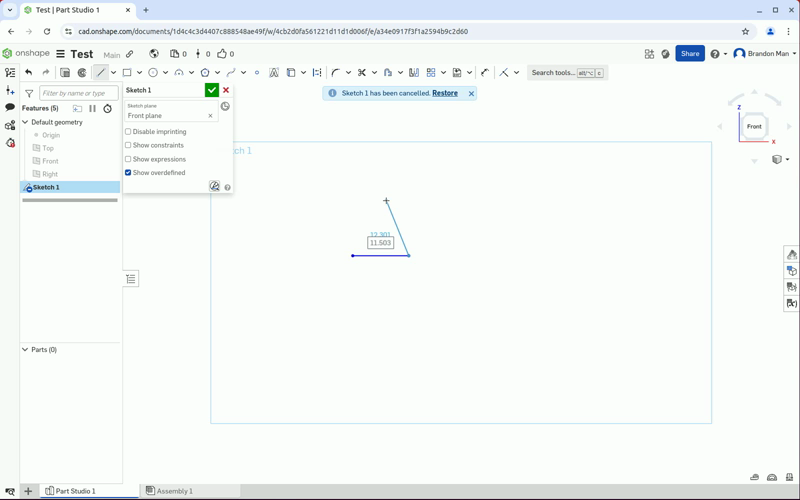
key_down(shift)
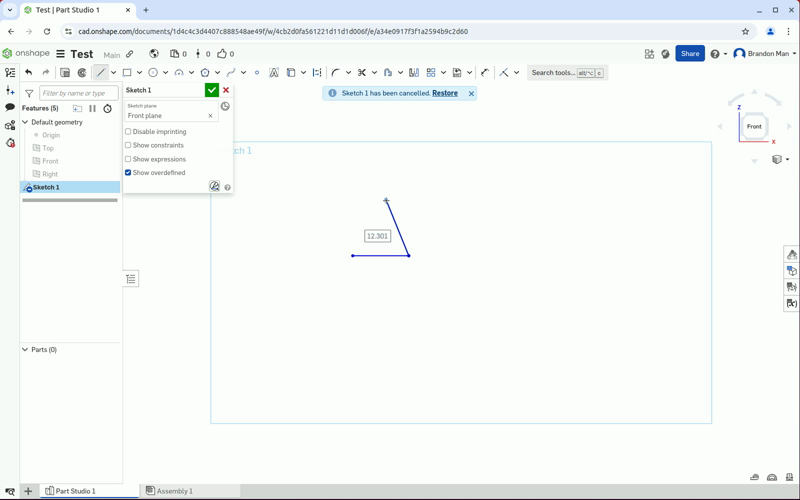
mouse_move(416, 200)
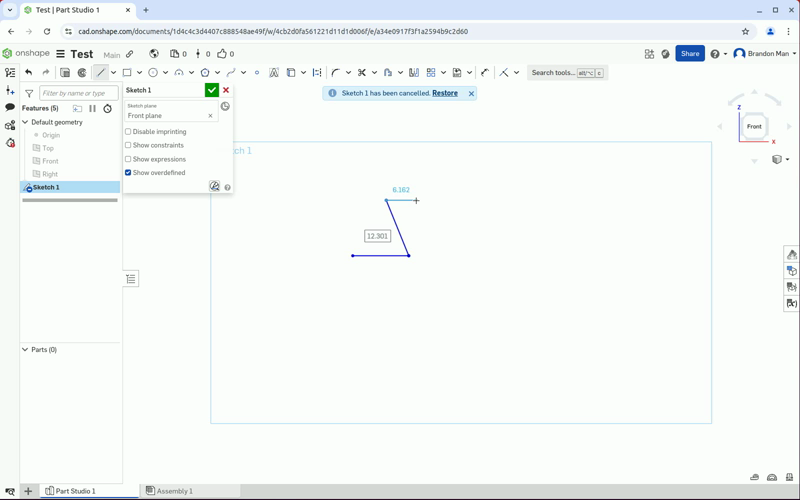
mouse_move(352, 200)
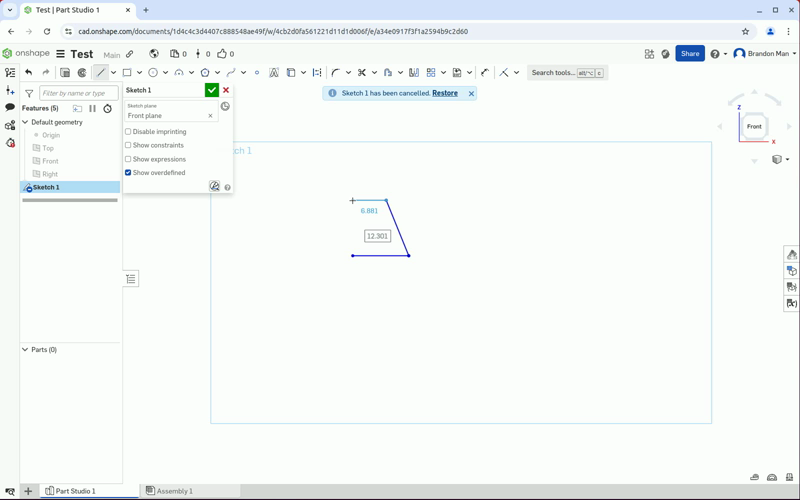
click(352, 200)
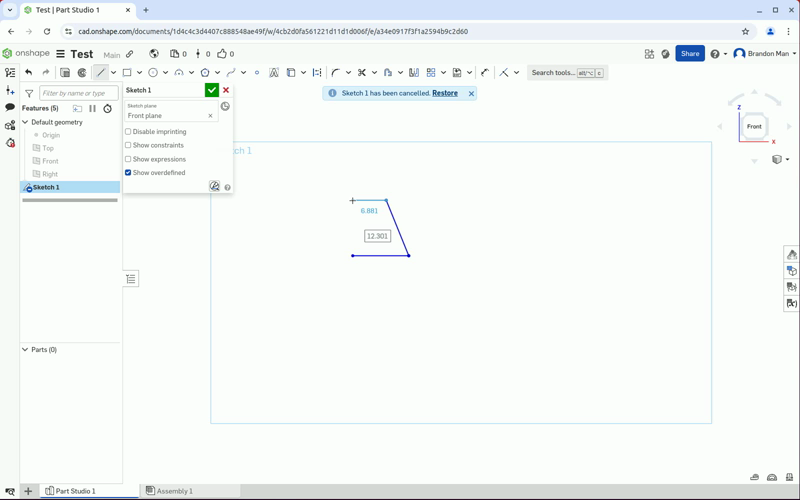
key_up(shift)
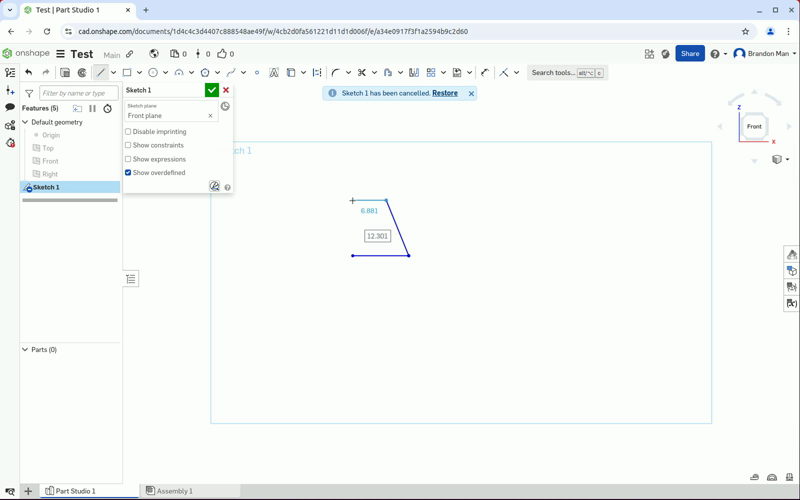
mouse_move(382, 200)
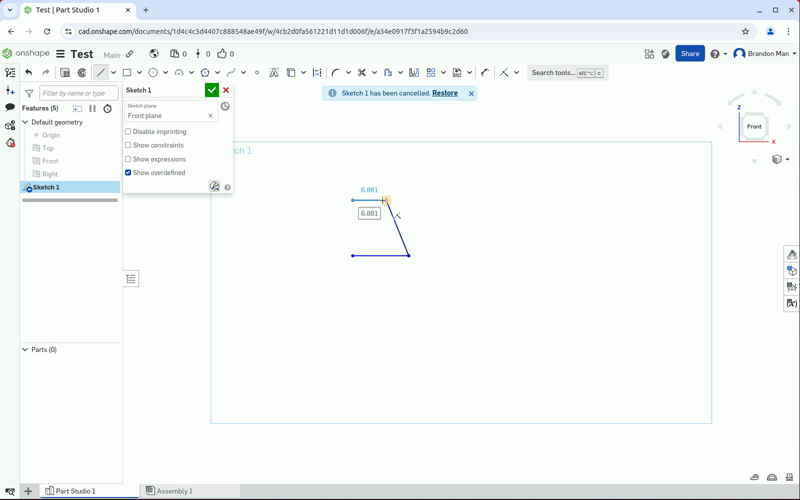
key_down(shift)
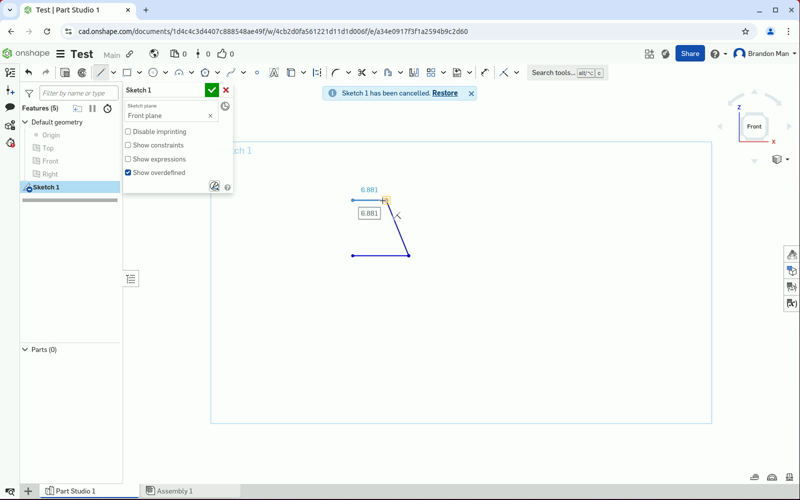
mouse_move(352, 255)
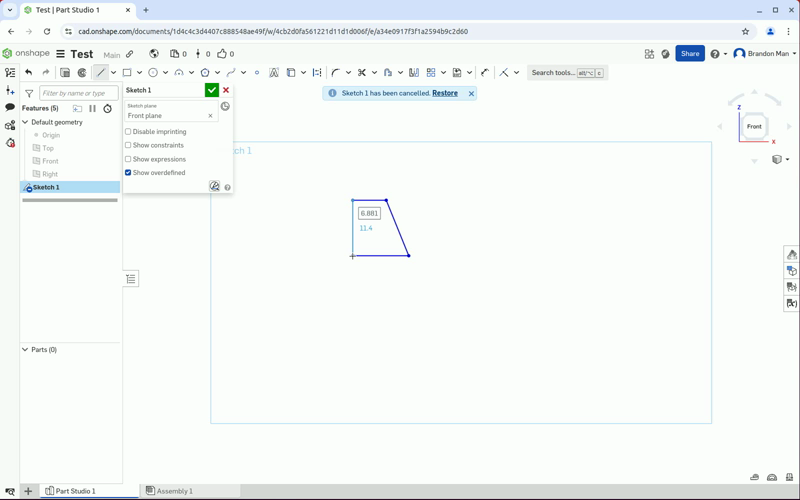
key_up(shift)
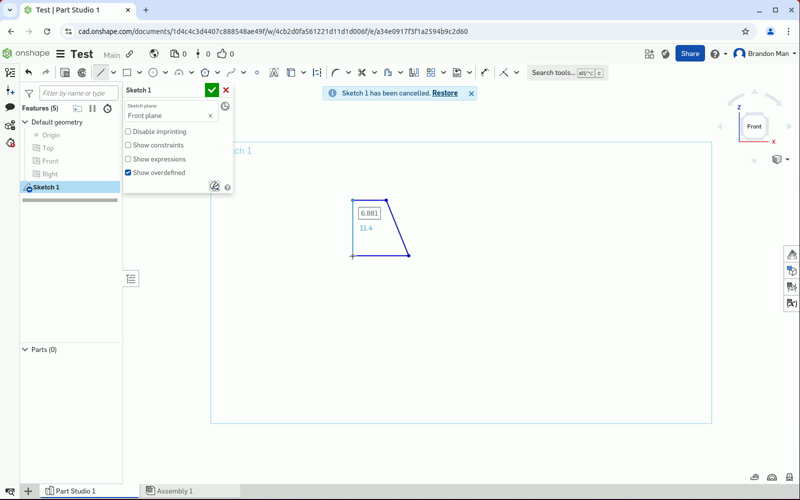
click(352, 255)
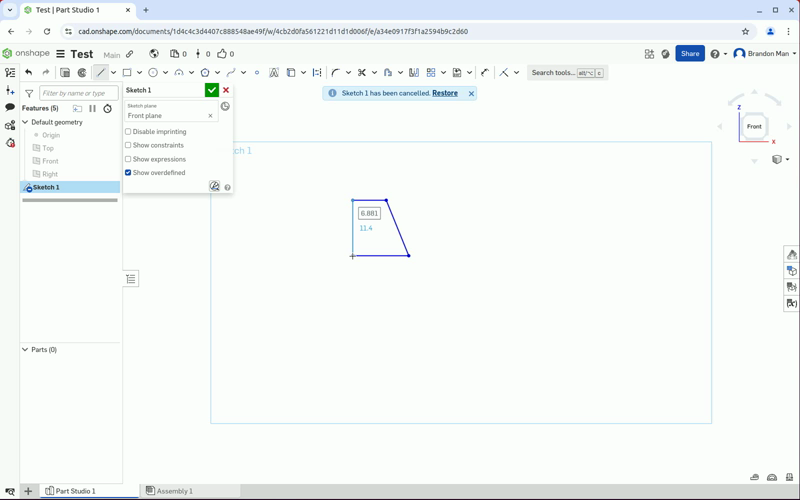
key(esc)
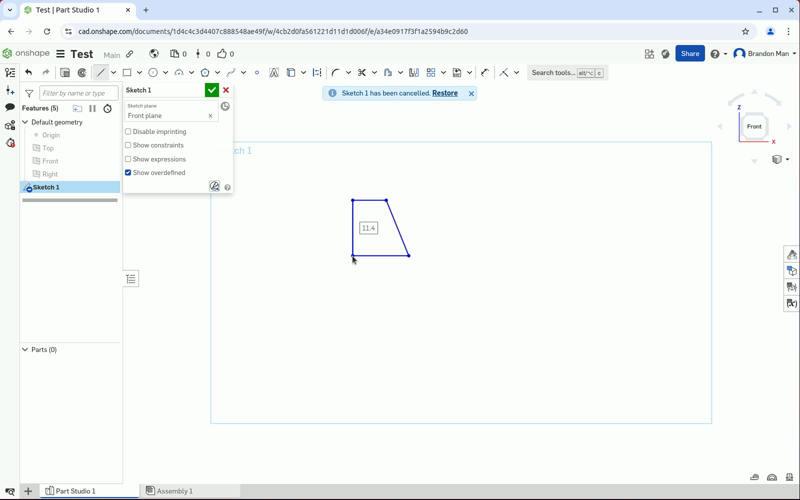
mouse_move(381, 237)
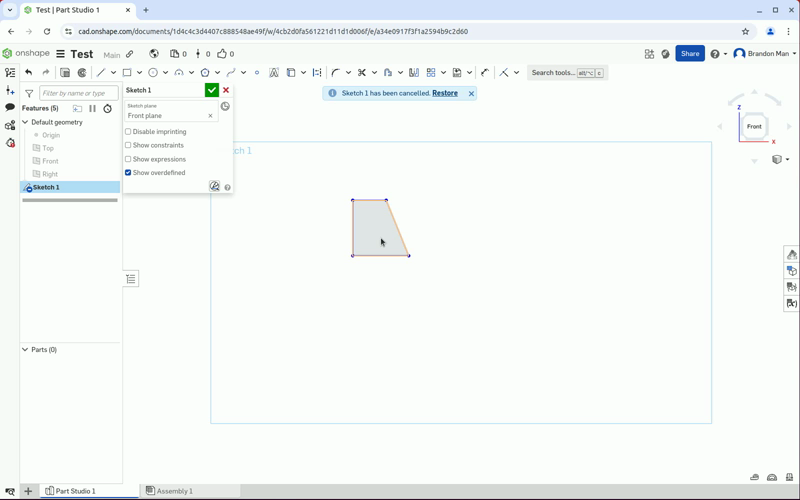
click(381, 237)
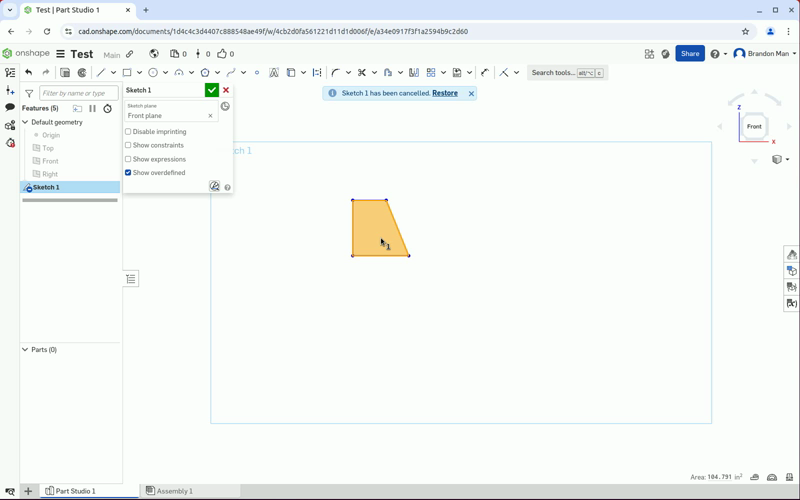
mouse_move(73, 352)
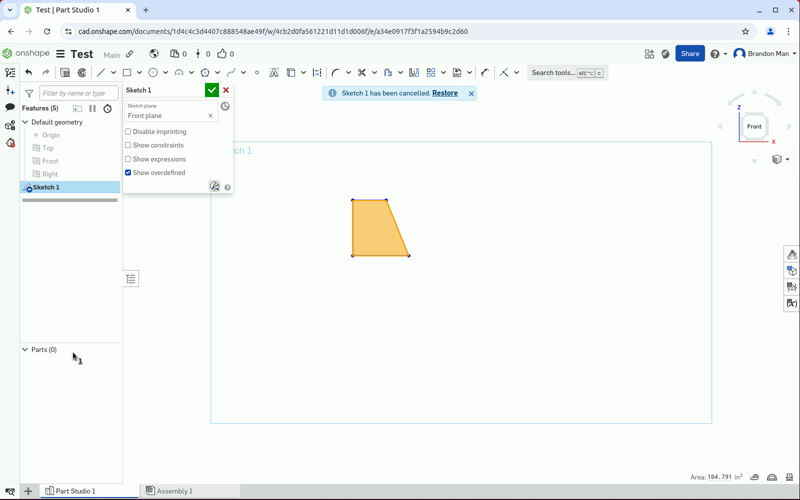
key(shift+y)
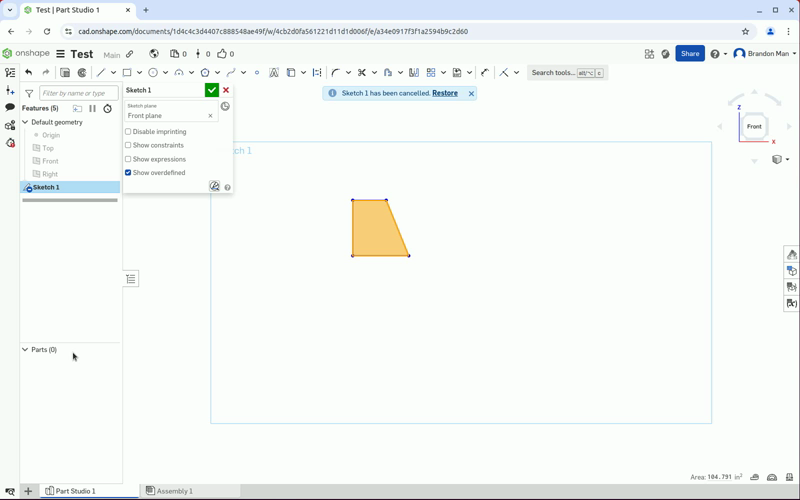
key(shift+e)
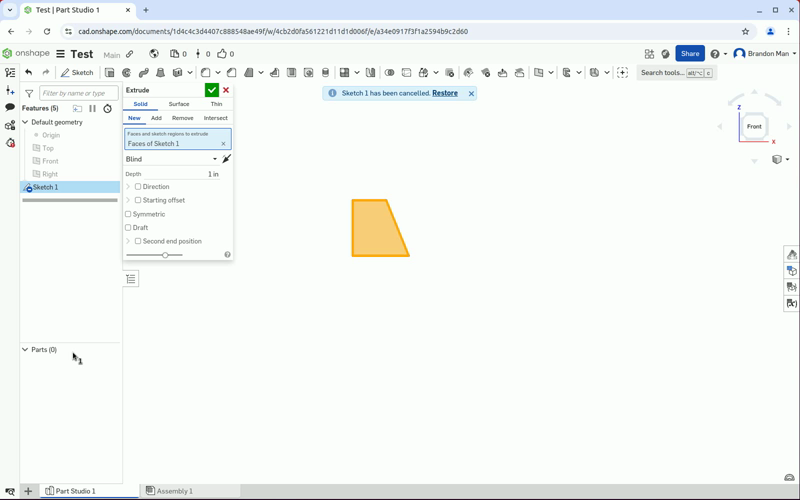
mouse_move(143, 106)
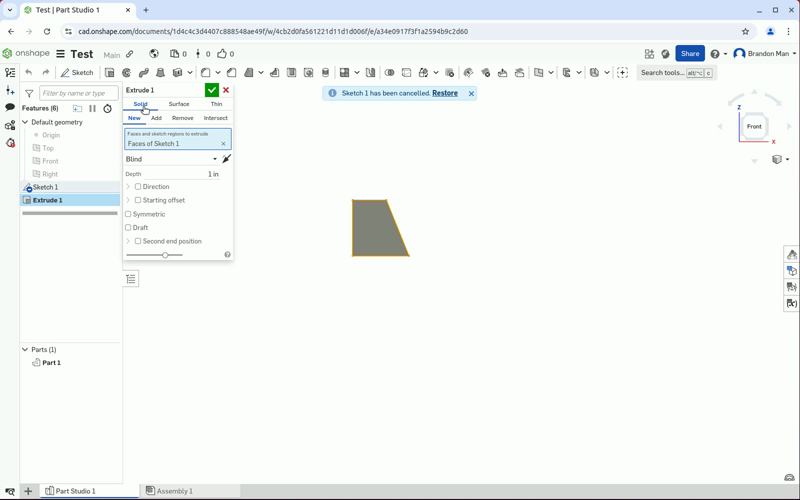
click(143, 106)
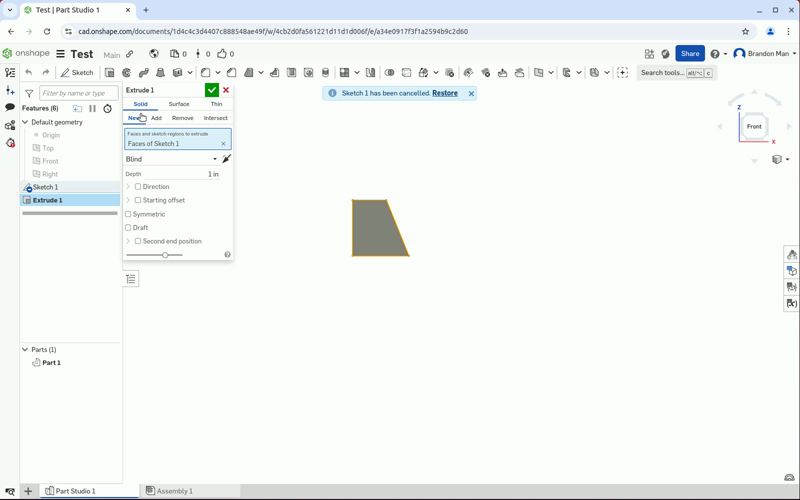
mouse_move(137, 120)
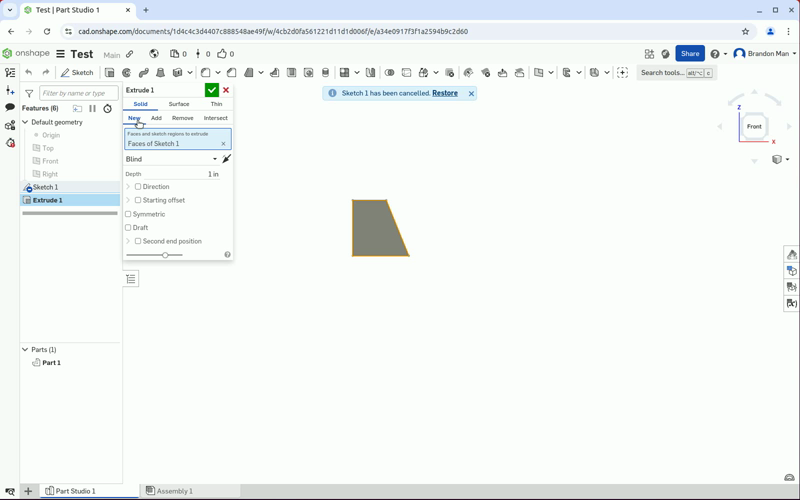
click(137, 120)
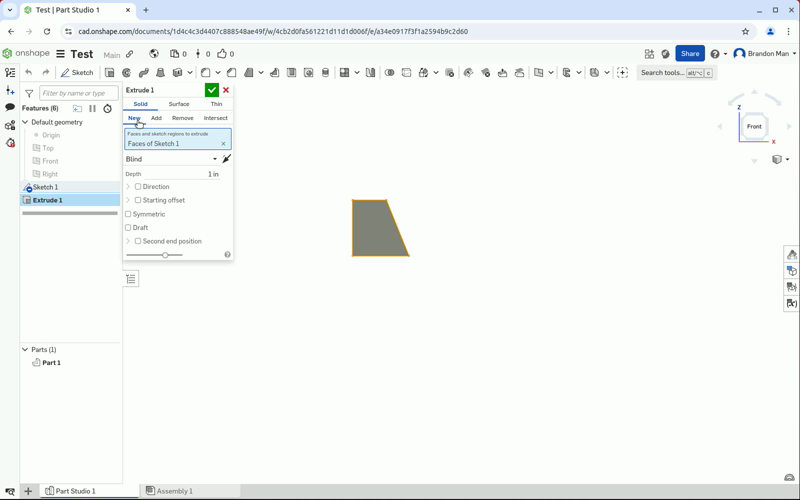
key(tab, 4)
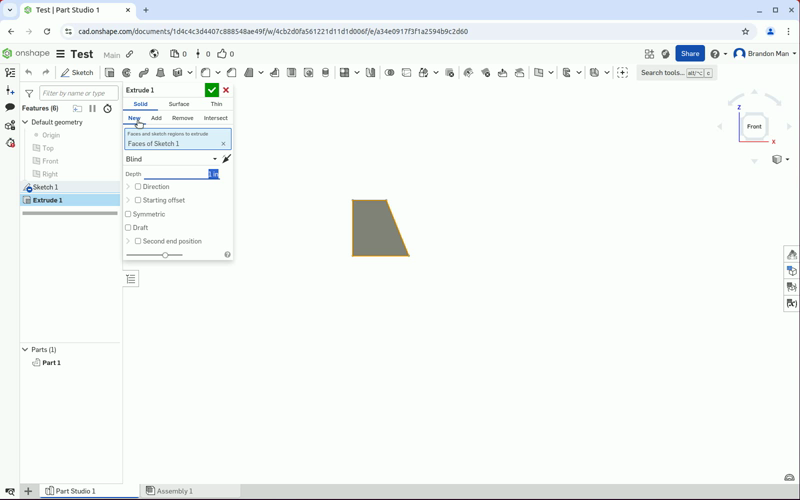
text(9.147)
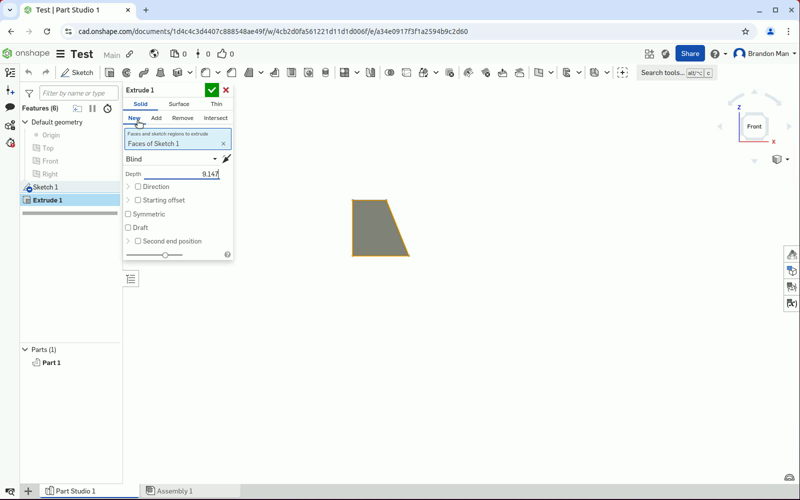
key(enter)
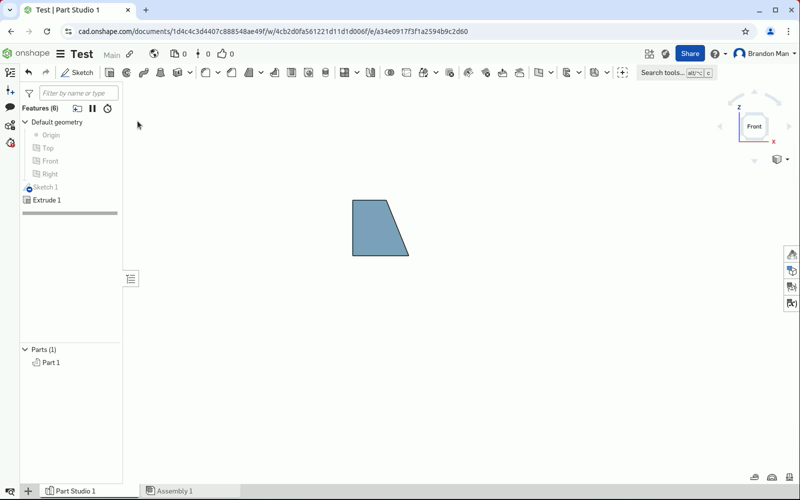
key(shift+h)
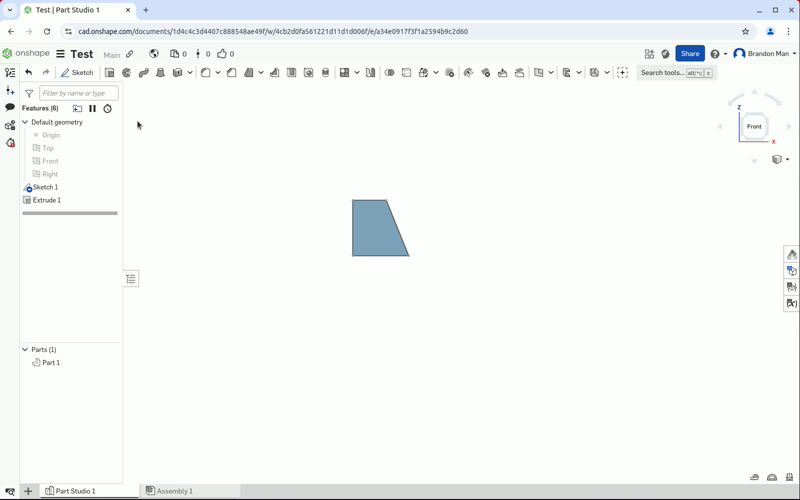
key(shift+h)
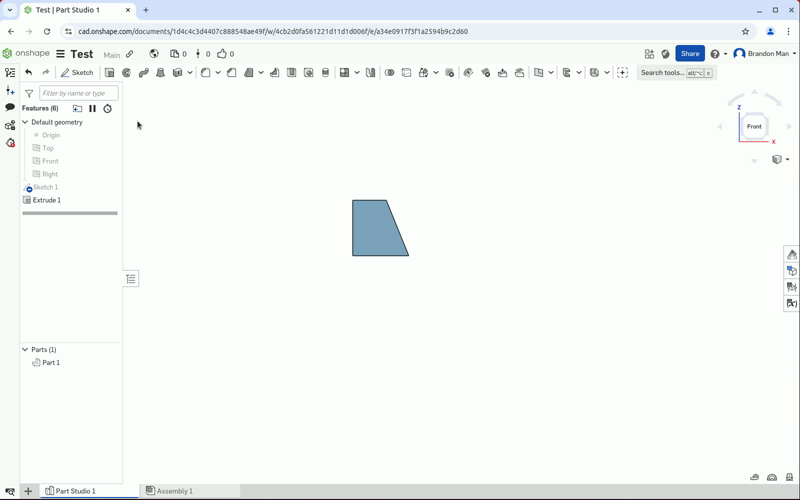
mouse_move(73, 189)
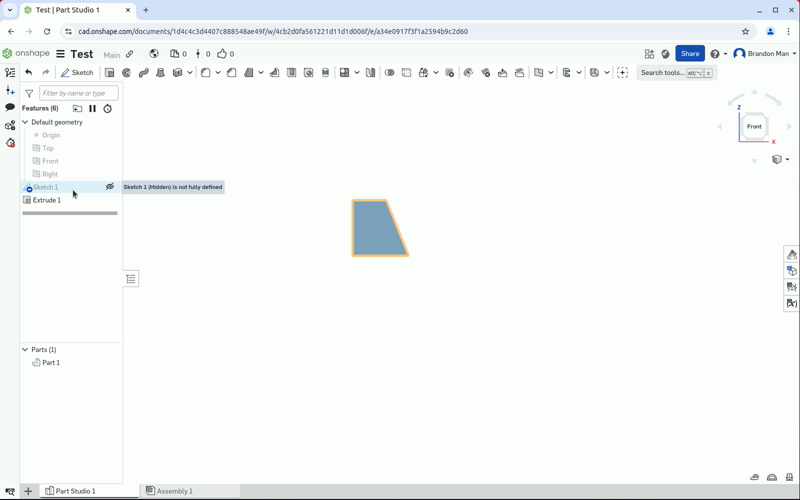
click(73, 189)
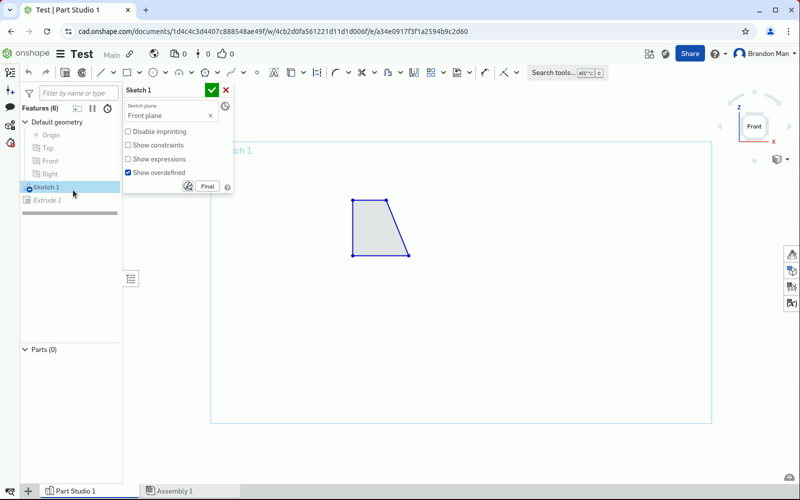
mouse_move(229, 92)
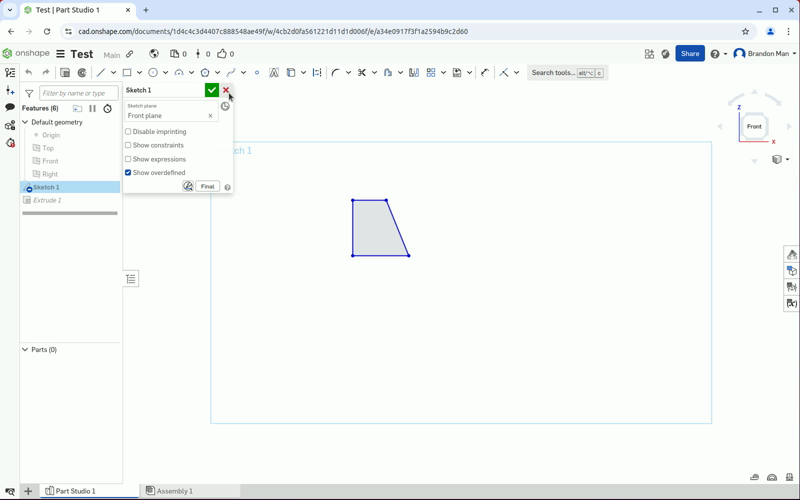
click(229, 92)
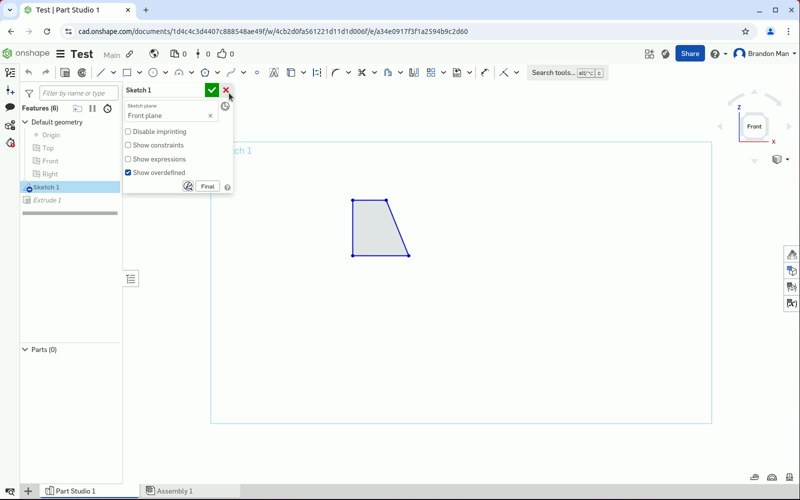
key(shift+s)
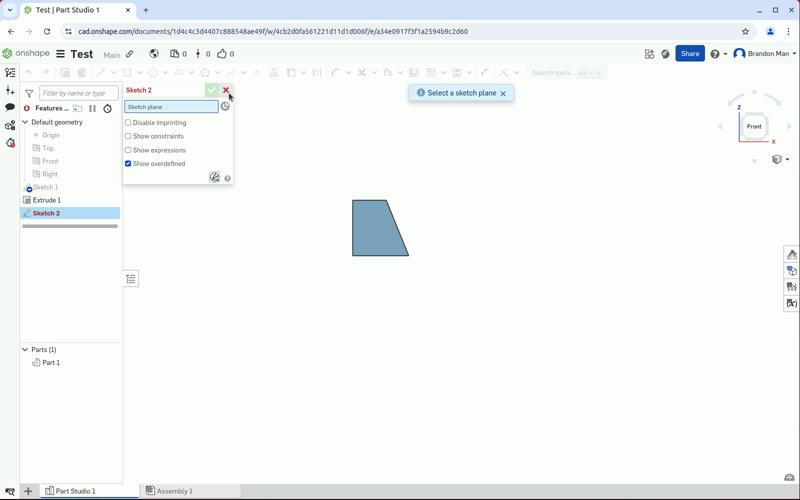
mouse_move(73, 163)
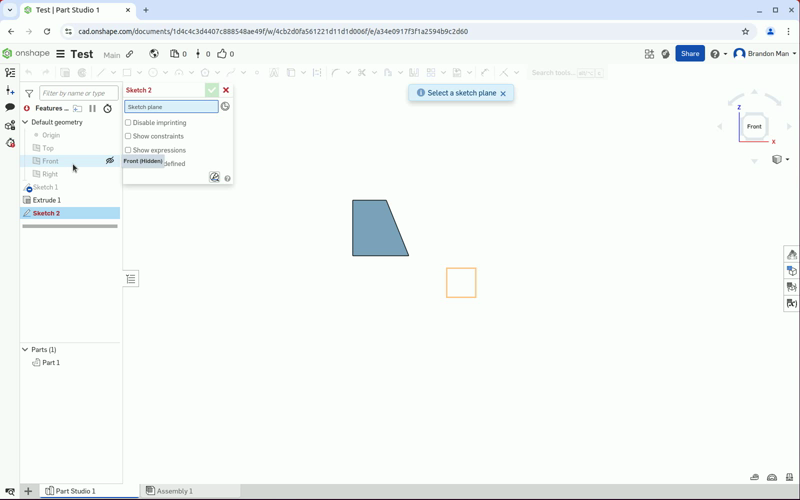
click(73, 163)
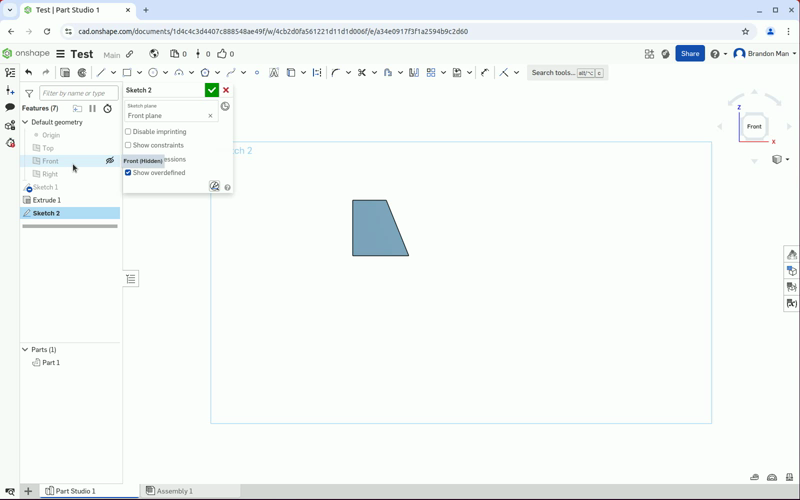
mouse_move(73, 352)
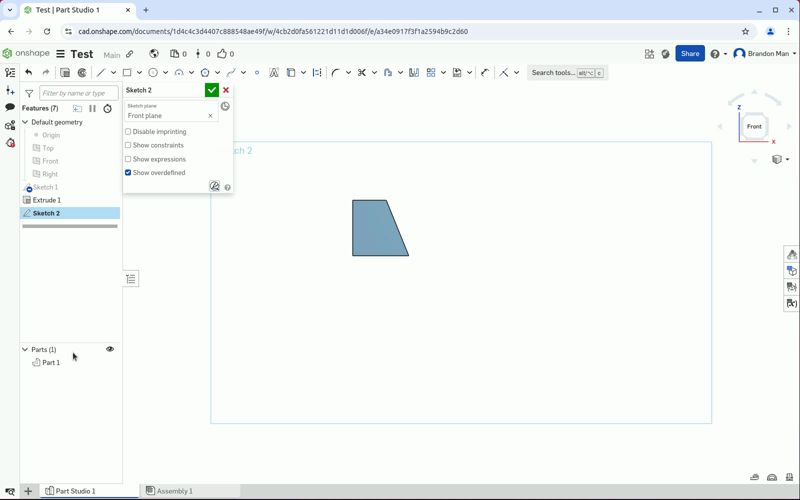
key(y)
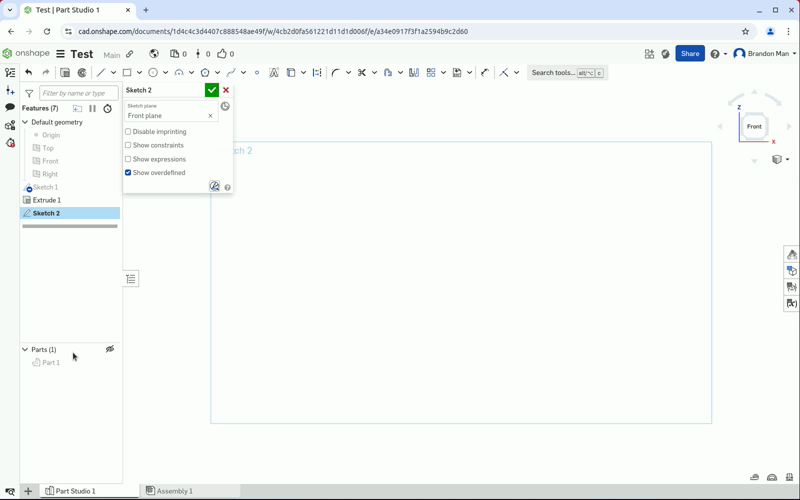
key(l)
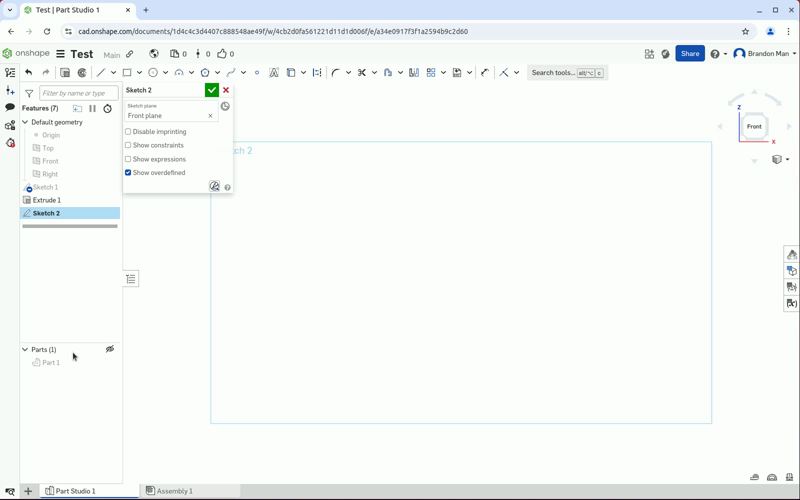
key_down(shift)
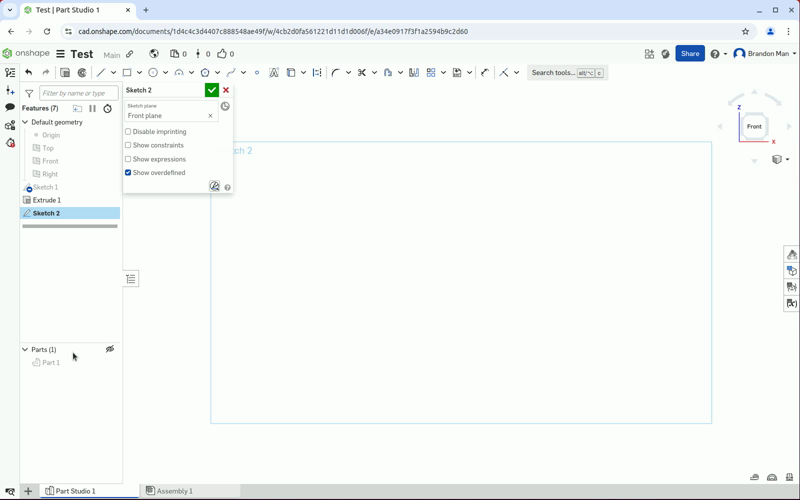
mouse_move(348, 369)
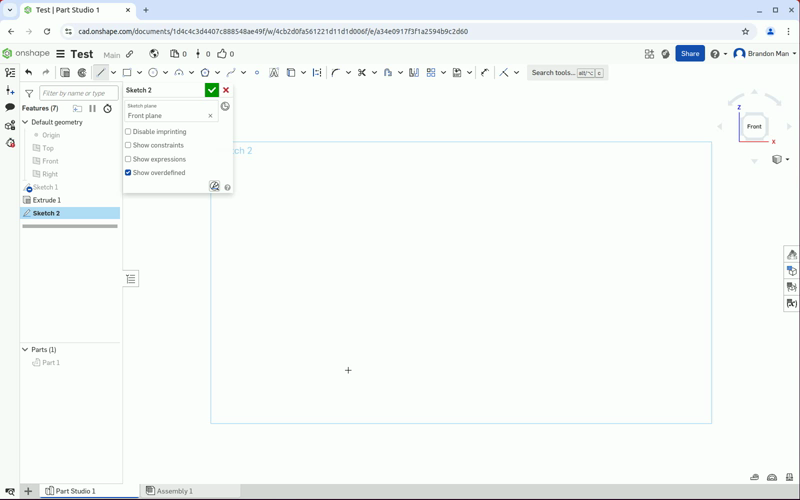
click(348, 369)
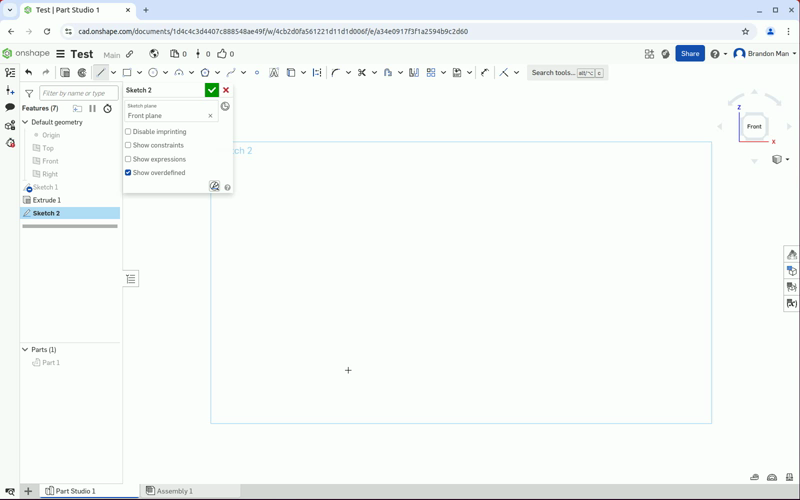
key_up(shift)
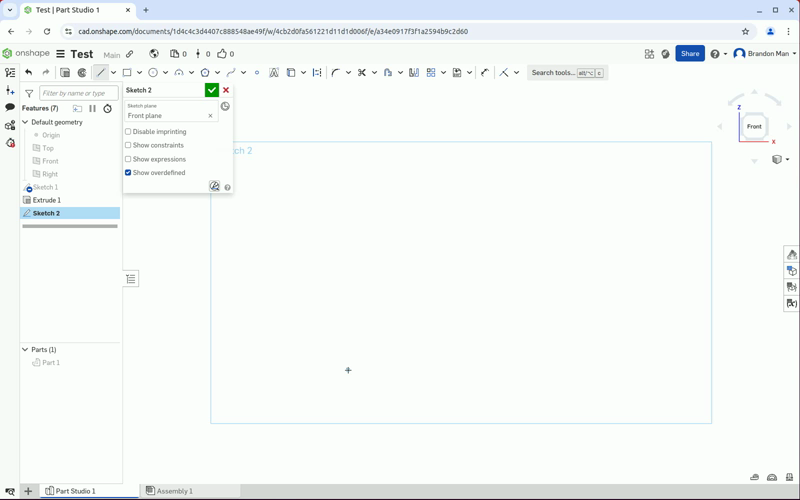
key_down(shift)
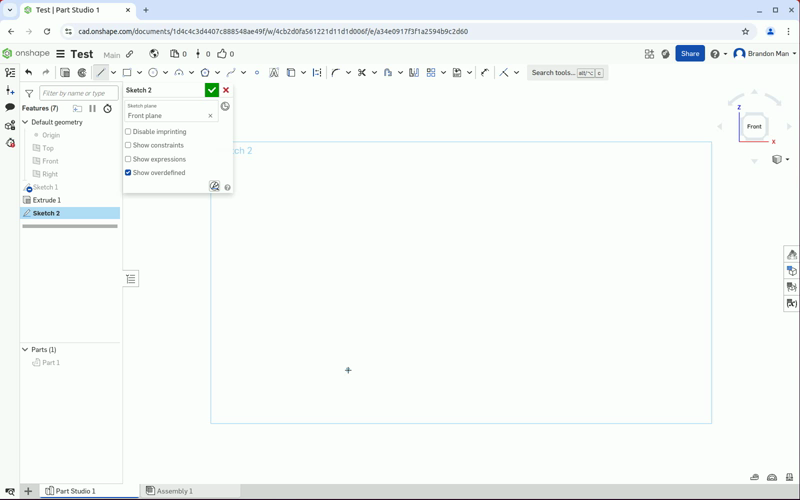
mouse_move(470, 369)
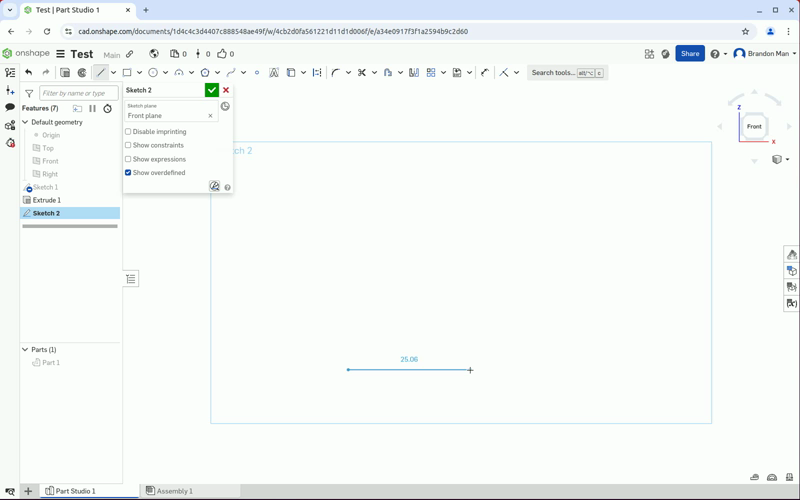
click(470, 369)
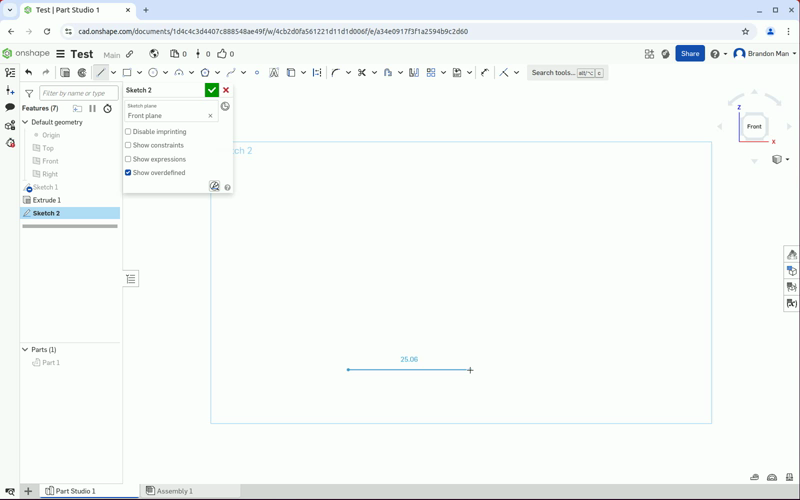
key_up(shift)
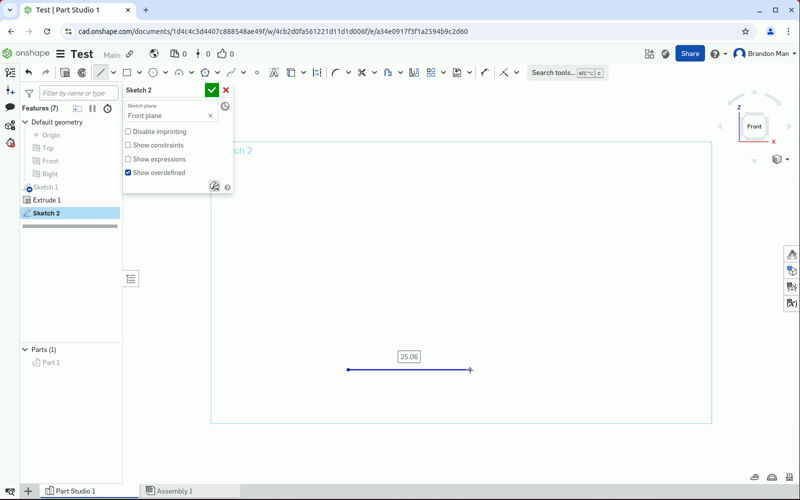
key_down(shift)
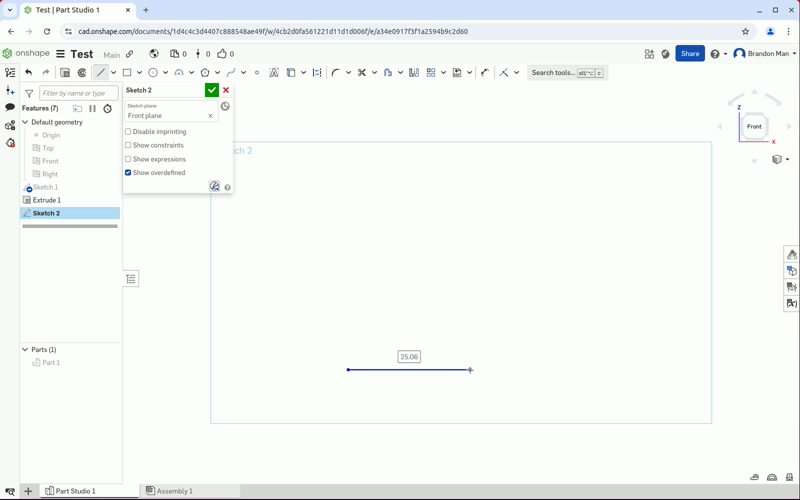
mouse_move(425, 314)
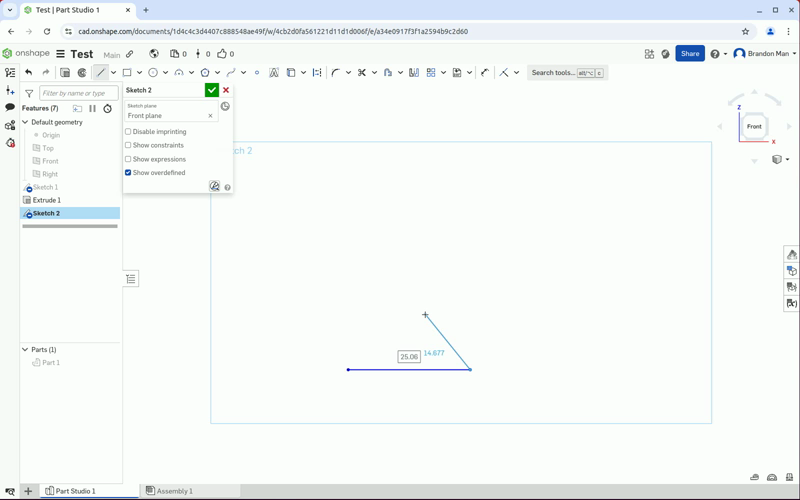
click(425, 314)
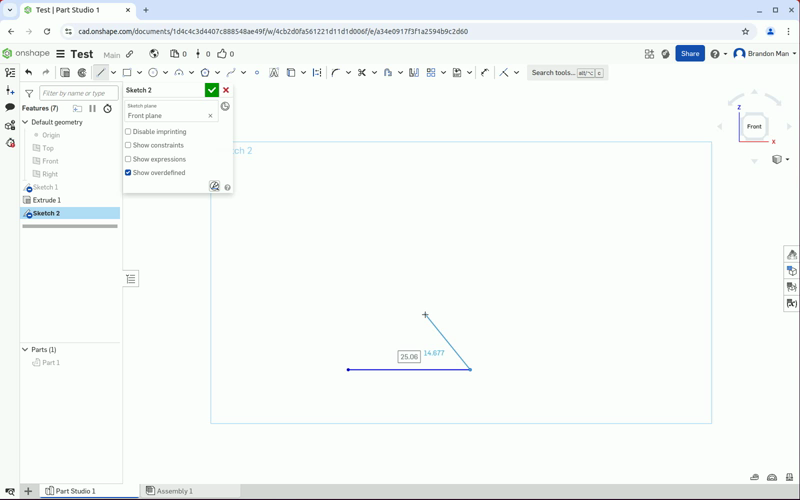
key_up(shift)
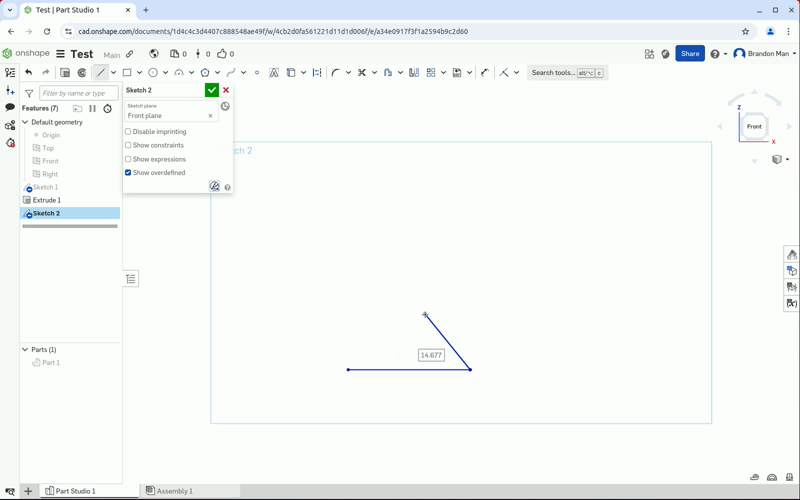
key_down(shift)
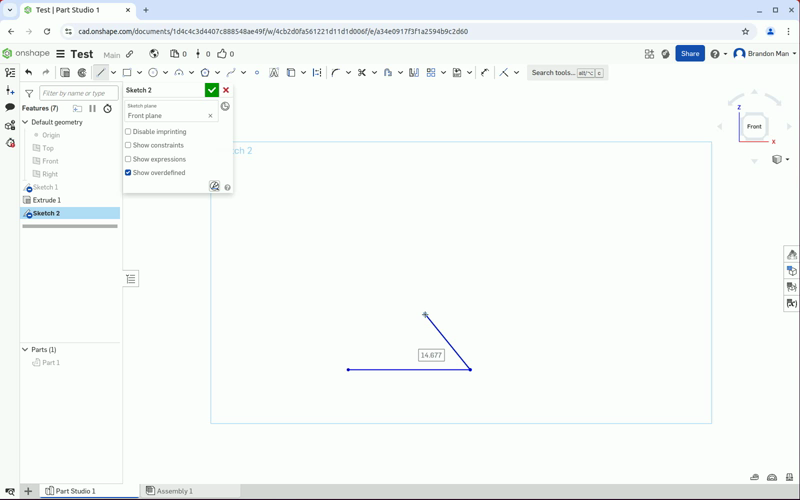
mouse_move(348, 314)
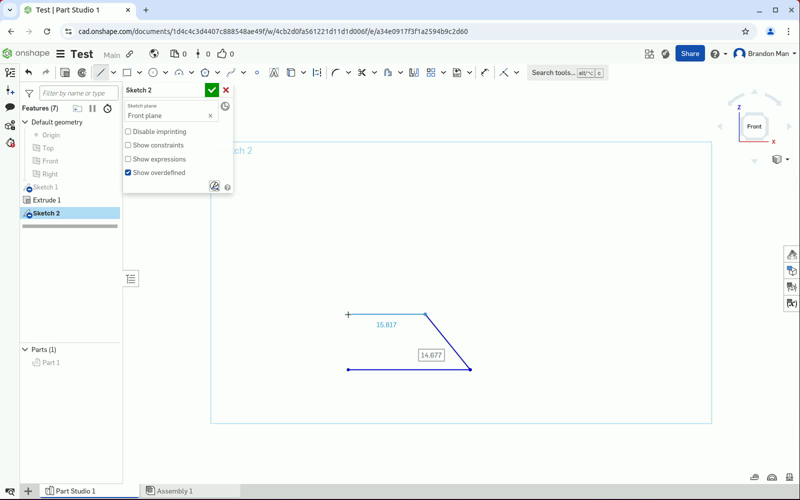
click(348, 314)
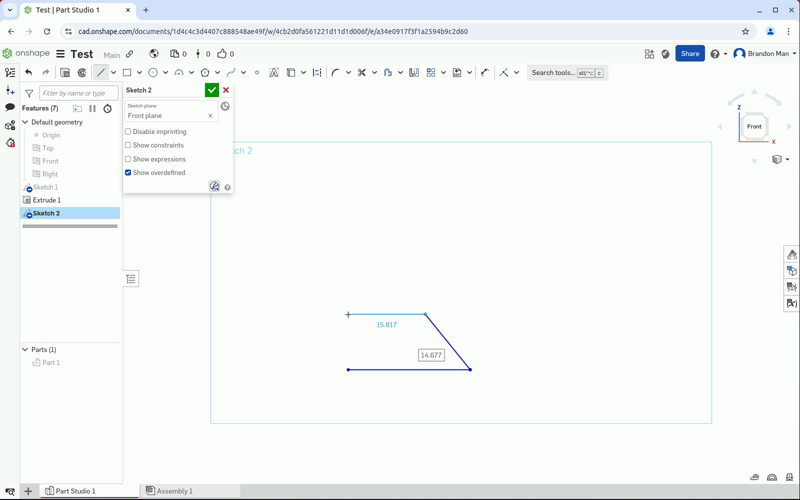
key_up(shift)
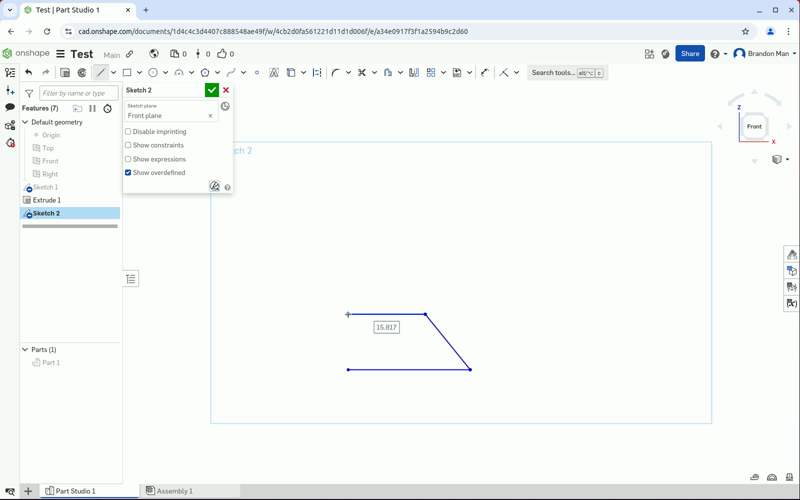
mouse_move(378, 314)
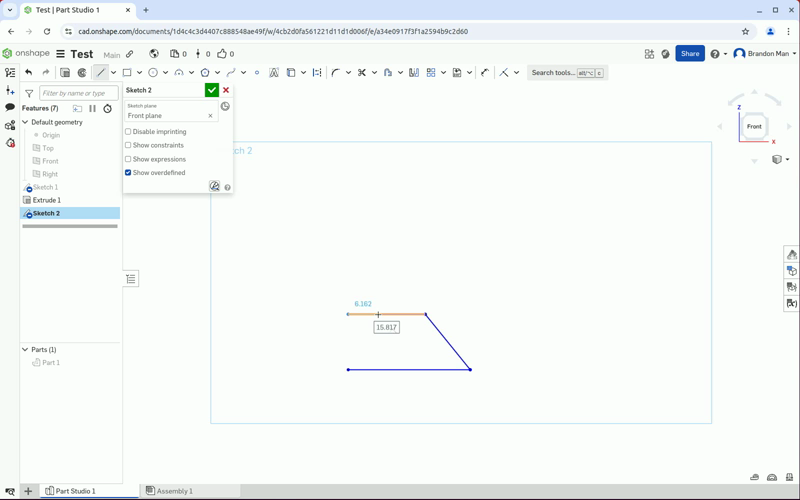
key_down(shift)
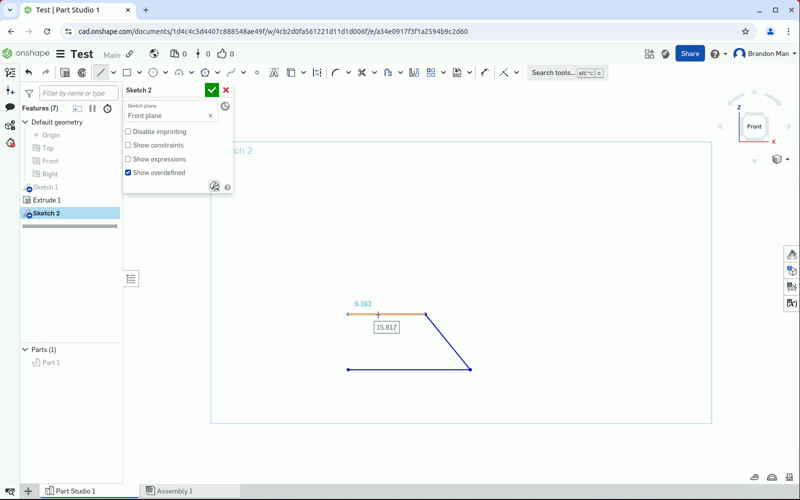
mouse_move(348, 369)
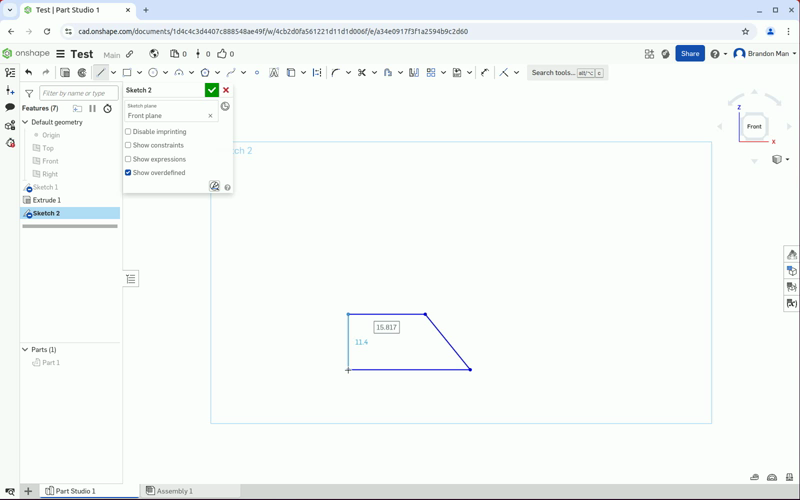
key_up(shift)
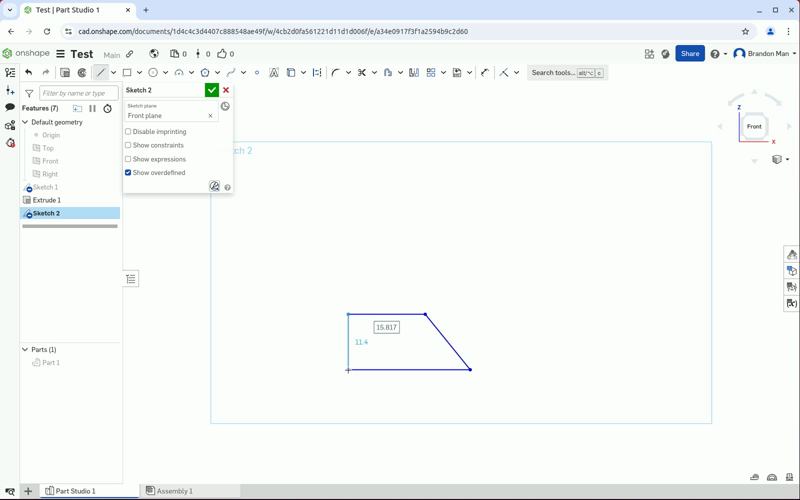
click(348, 369)
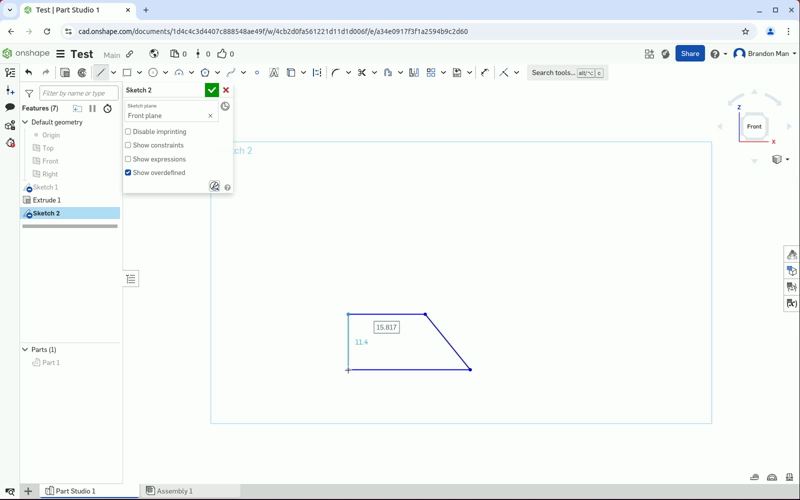
key(esc)
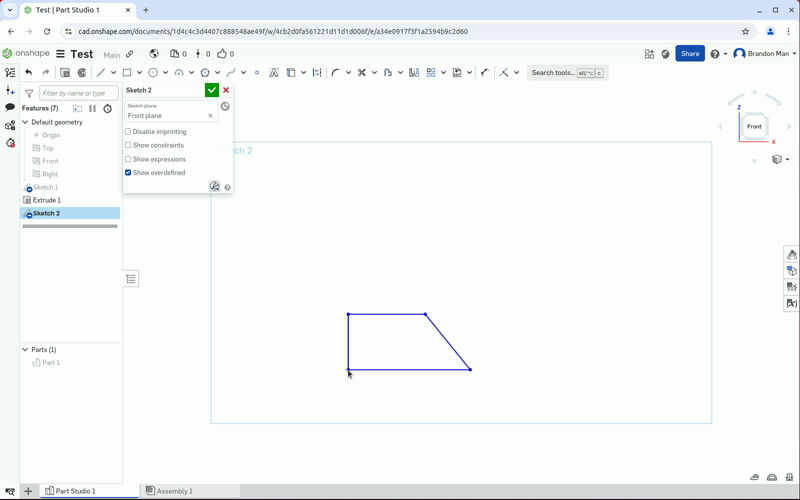
mouse_move(401, 335)
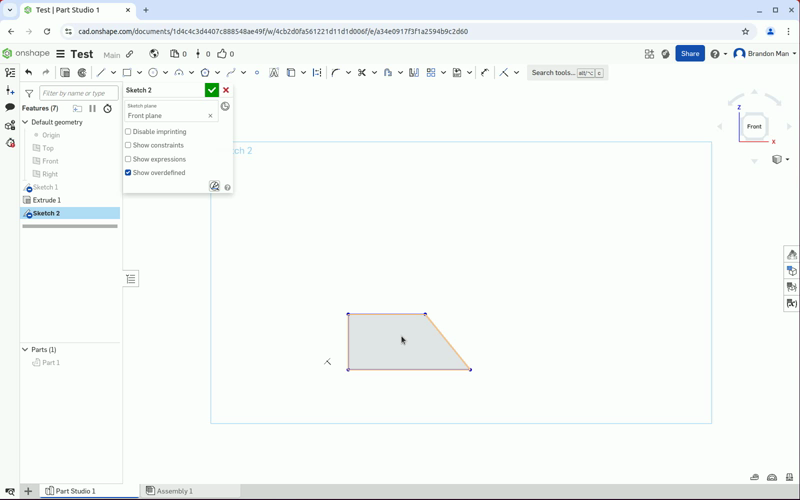
click(401, 335)
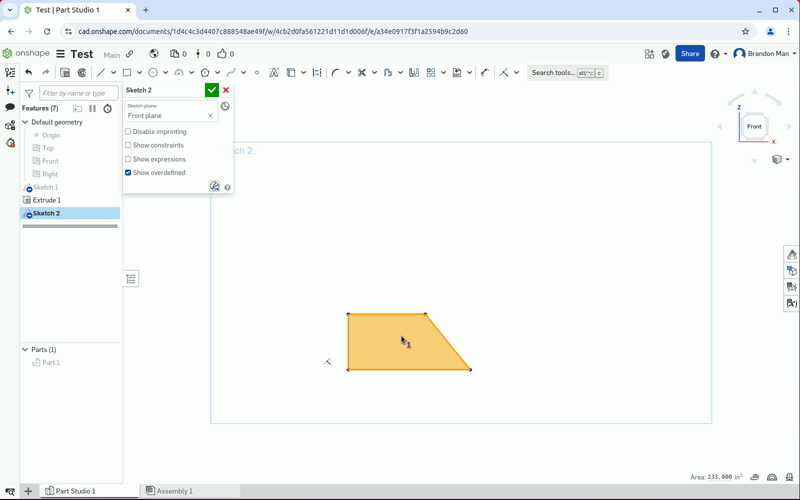
mouse_move(73, 352)
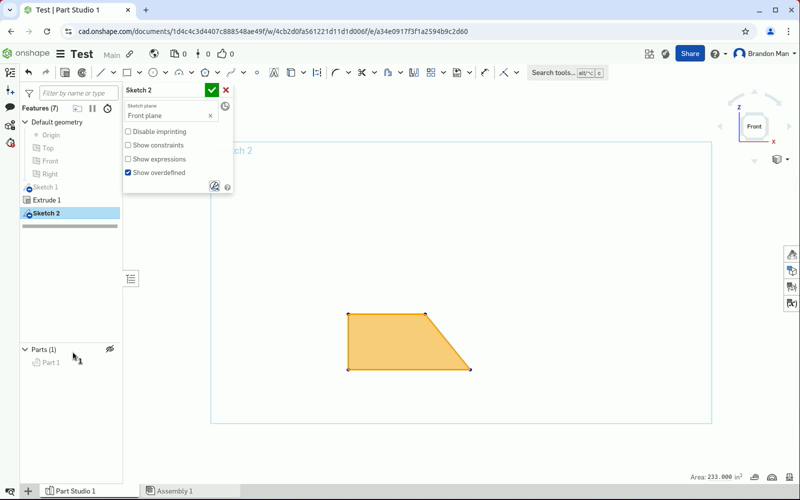
key(shift+y)
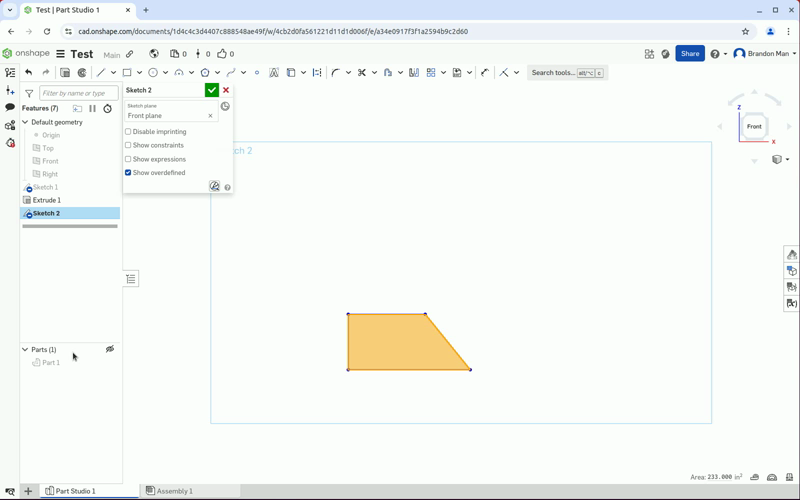
key(shift+e)
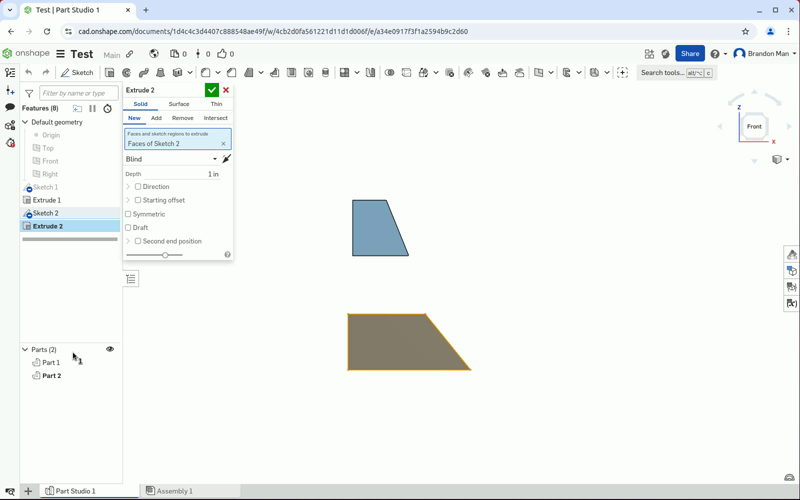
mouse_move(143, 106)
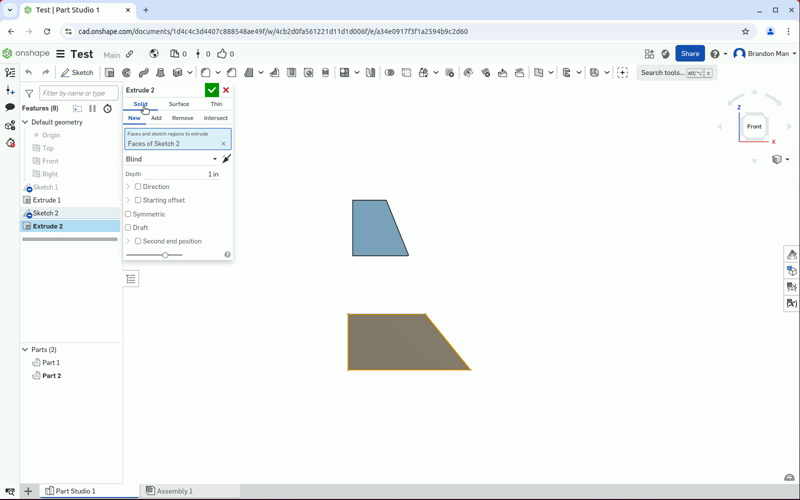
click(143, 106)
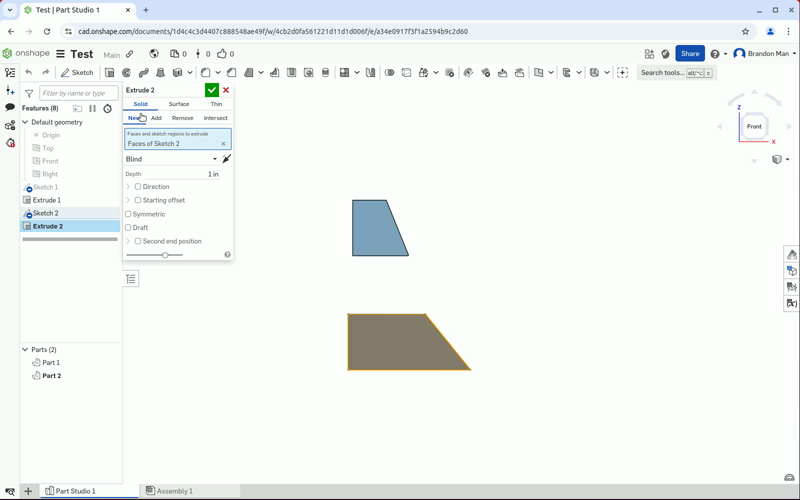
mouse_move(137, 120)
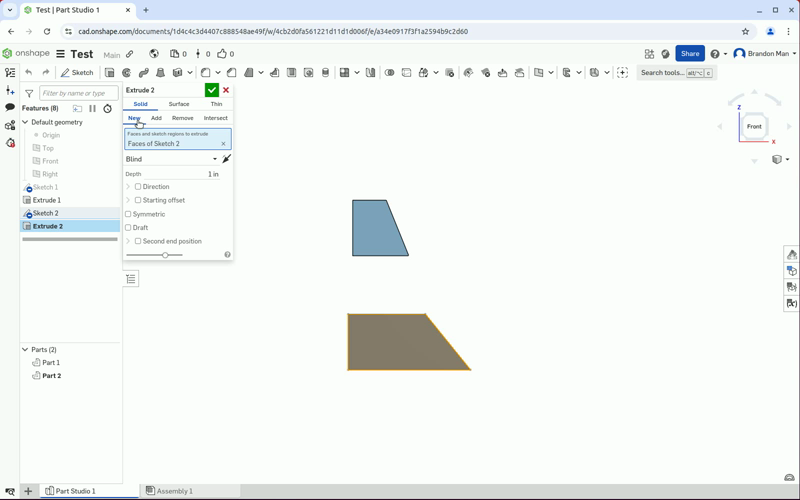
click(137, 120)
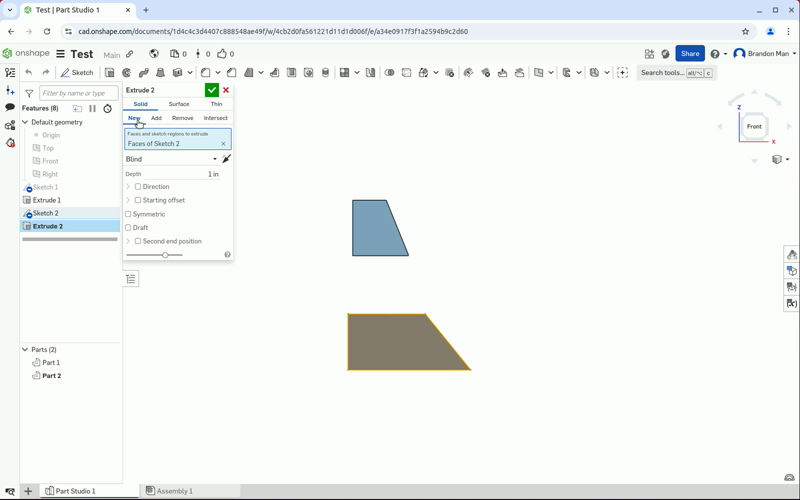
key(tab, 4)
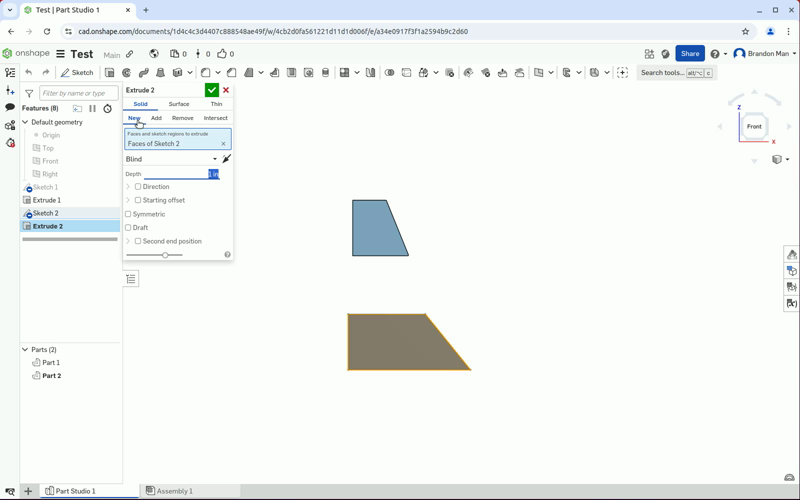
text(9.147)
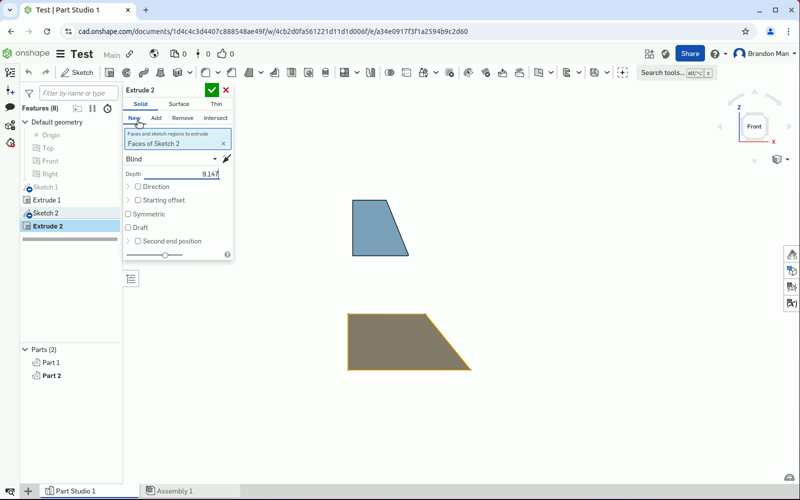
key(enter)
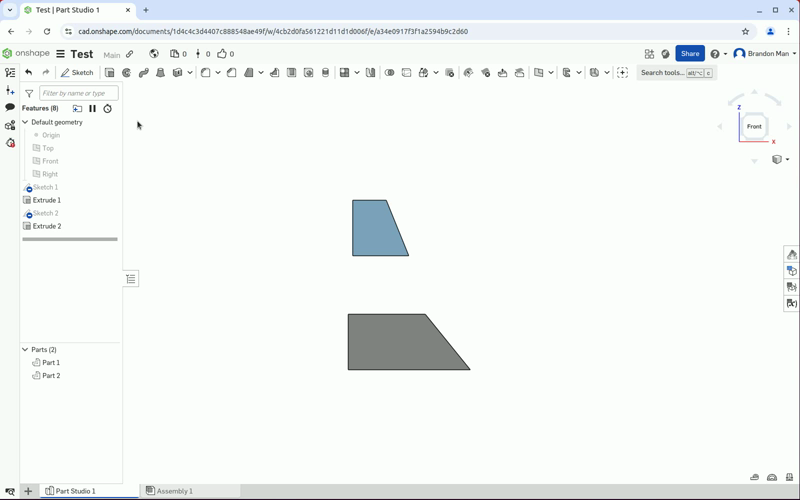
key(shift+h)
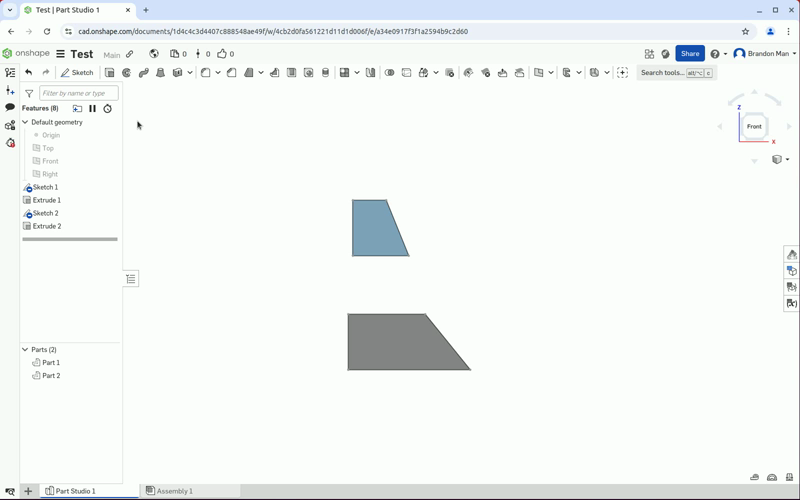
key(shift+h)
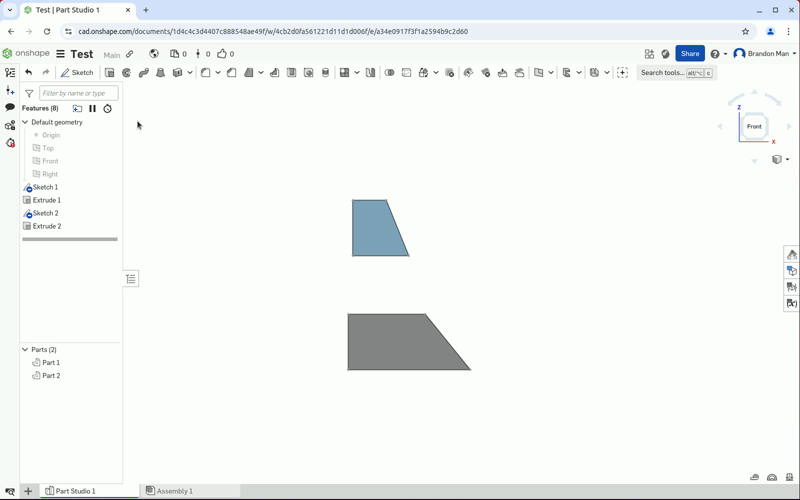
key(shift+7)
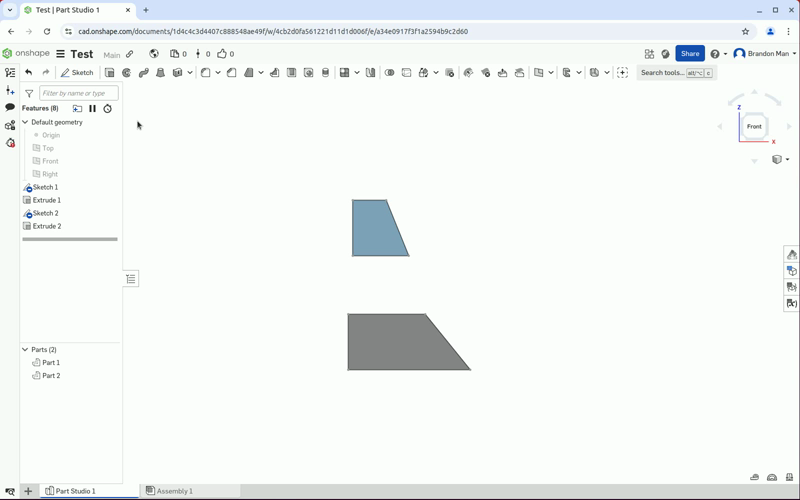
key(left, 2)
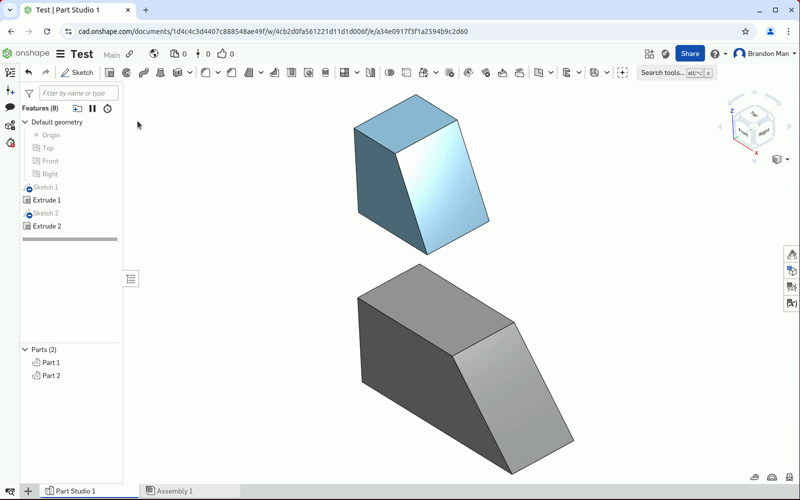
key(down, 2)
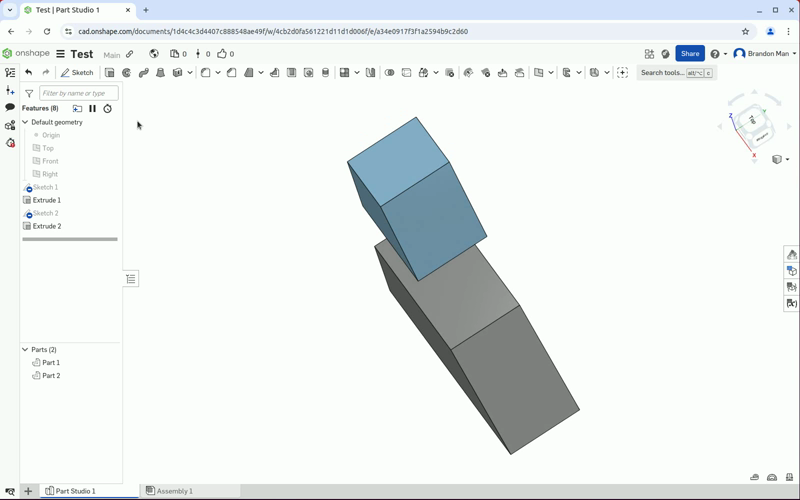
key(up, 2)
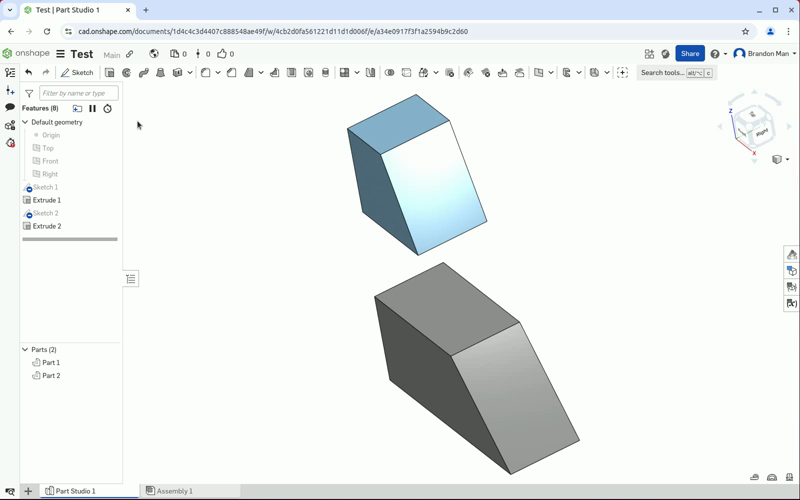
key(right, 2)
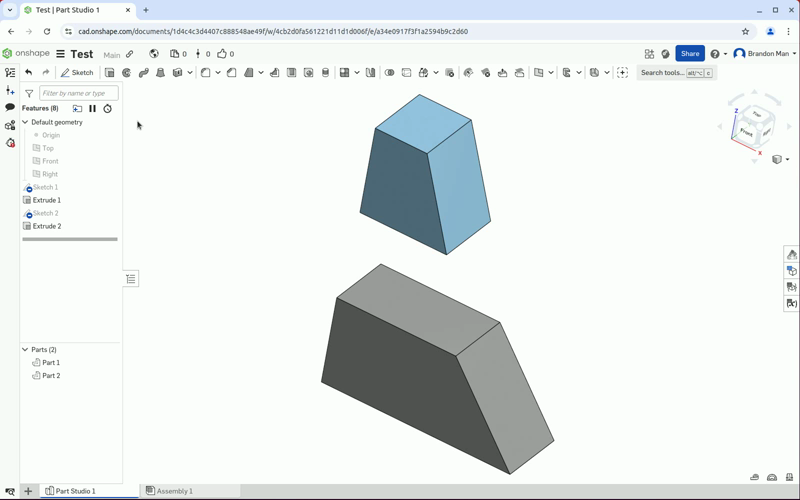
mouse_move(73, 189)
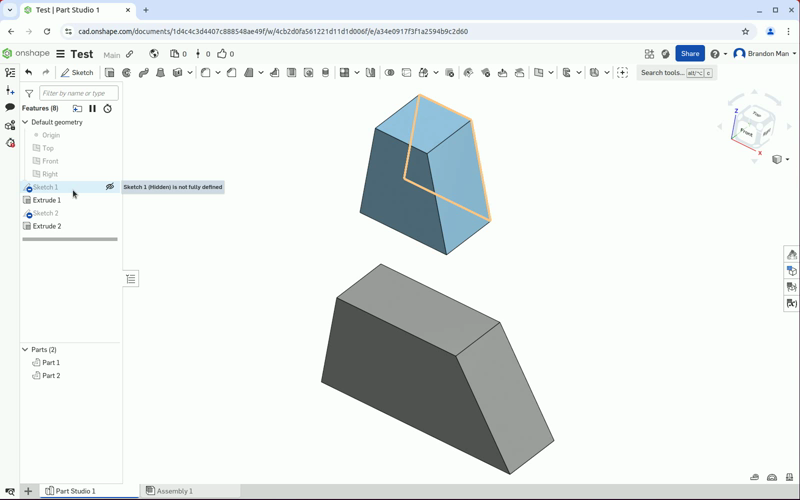
click(73, 189)